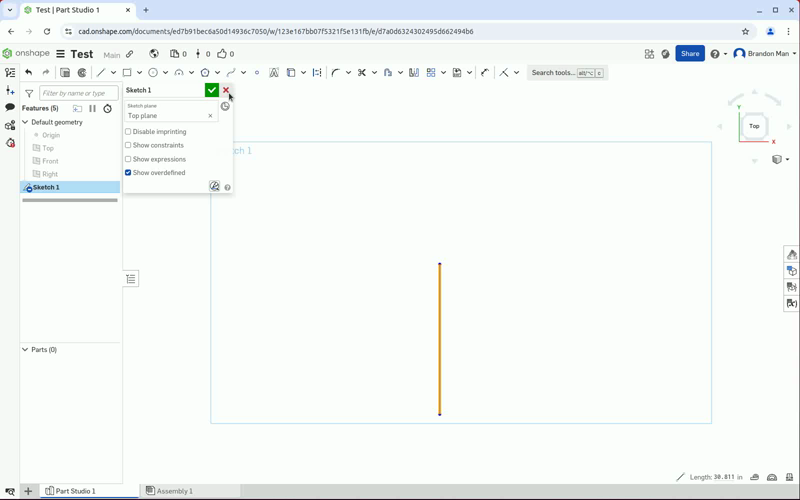
key(shift+h)
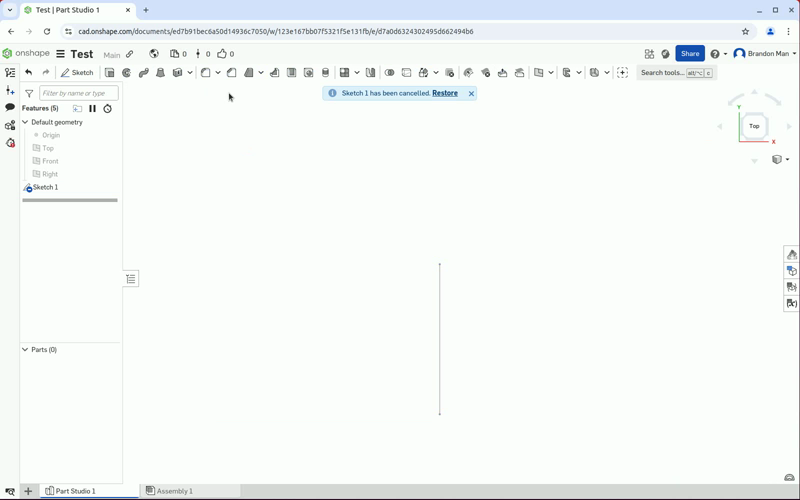
key(shift+s)
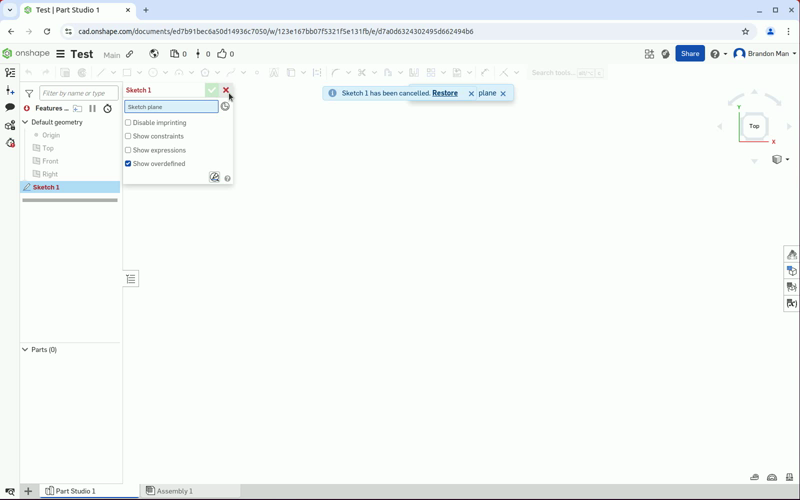
mouse_move(73, 150)
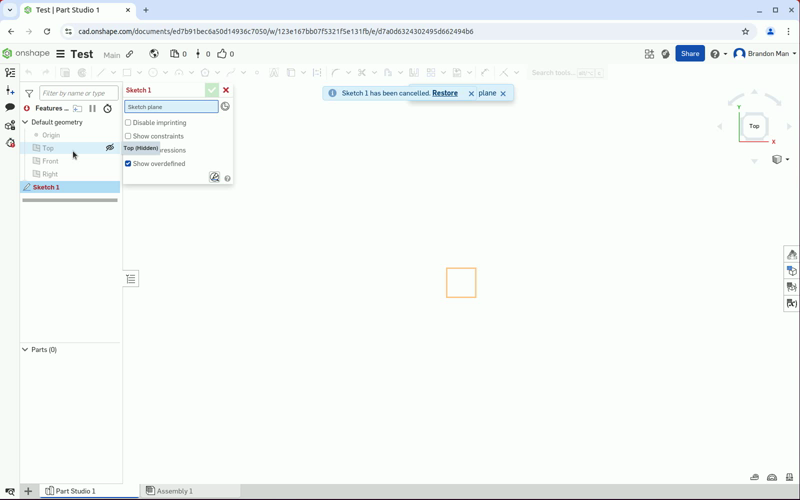
click(73, 150)
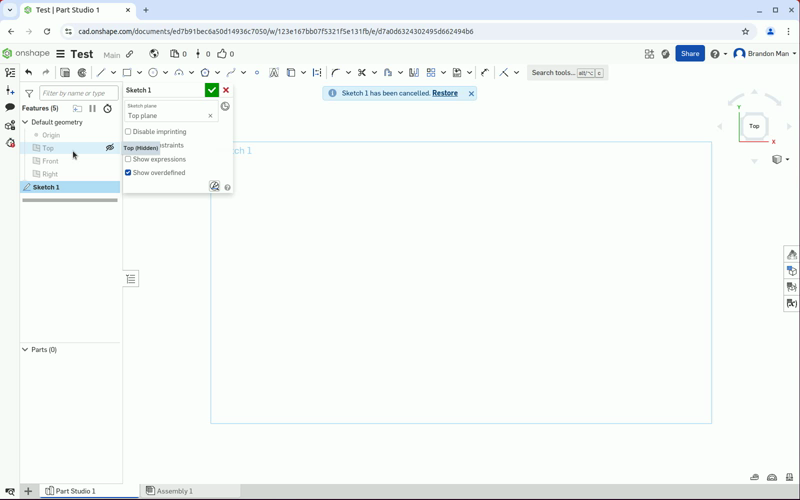
mouse_move(73, 352)
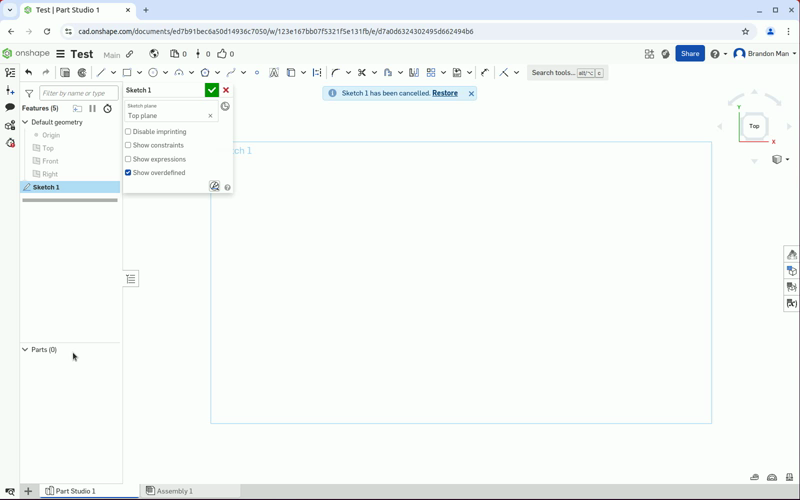
key(y)
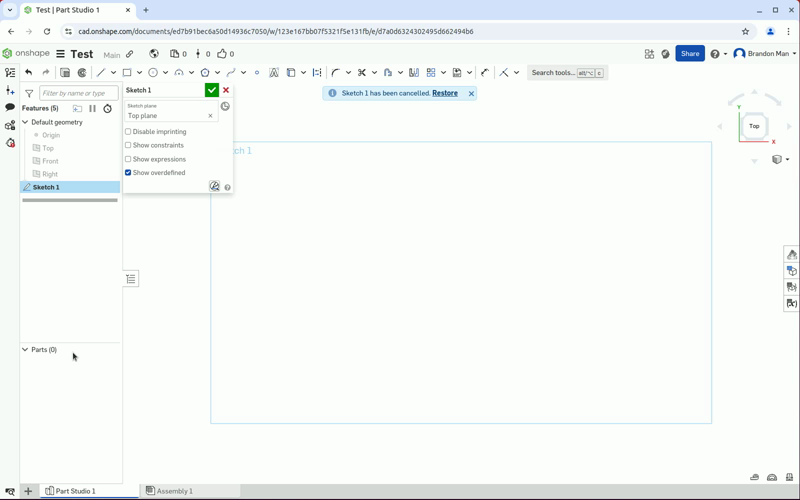
key(c)
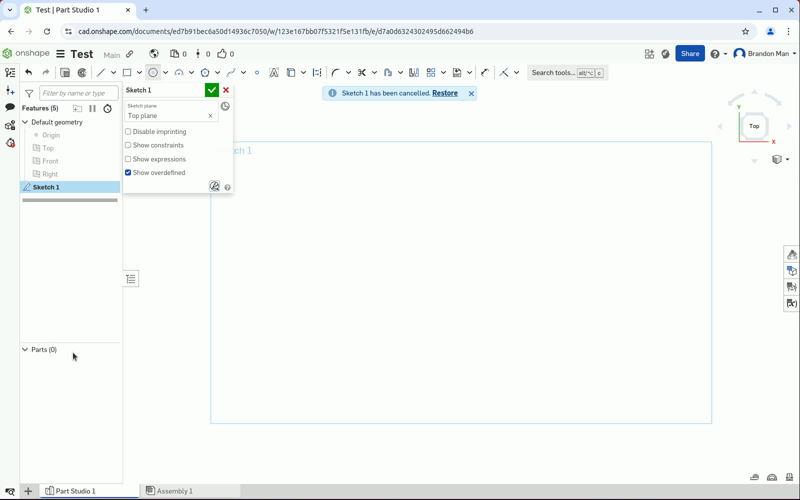
key_down(shift)
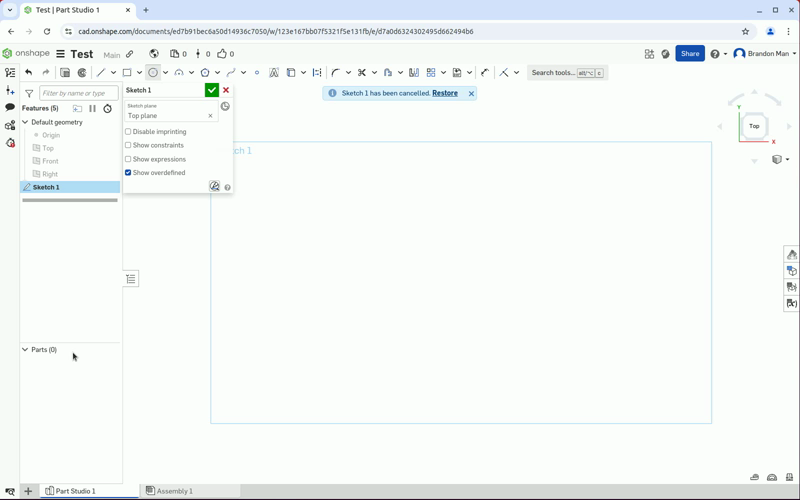
mouse_move(392, 282)
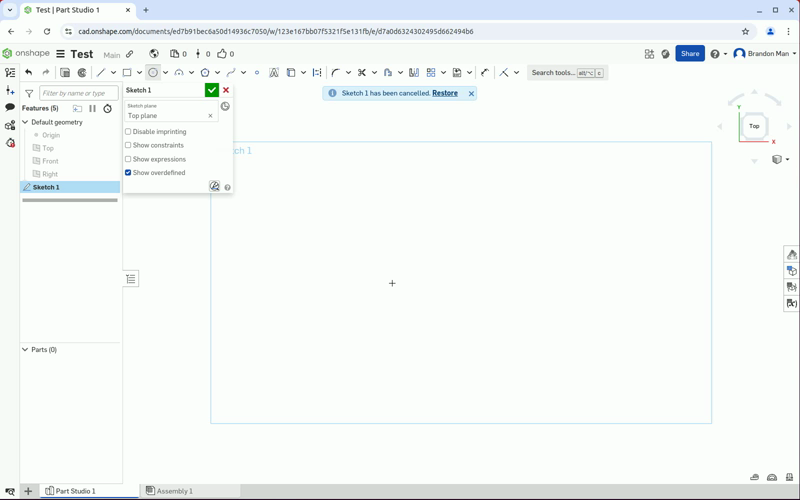
click(392, 282)
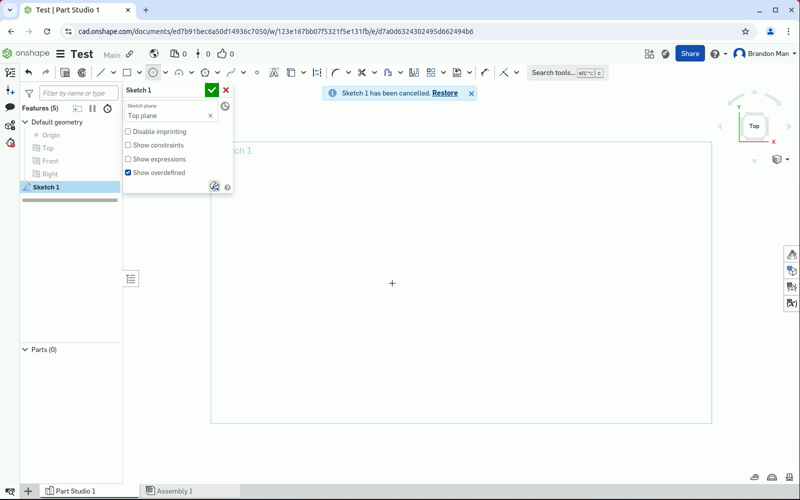
key_up(shift)
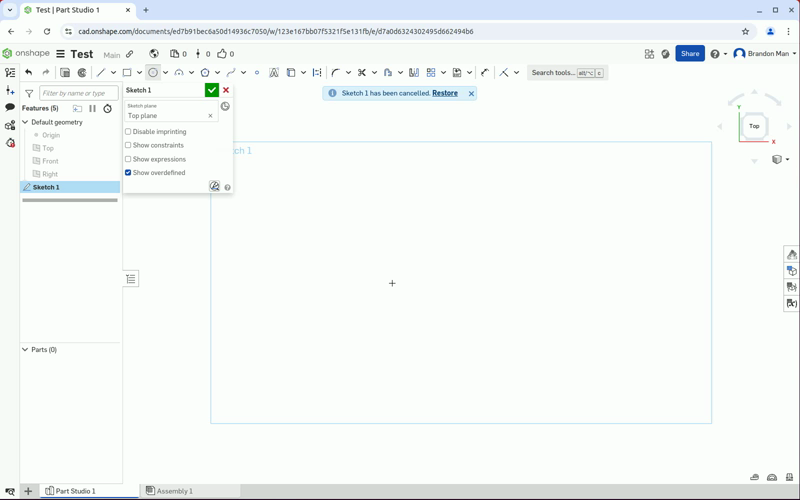
mouse_move(435, 282)
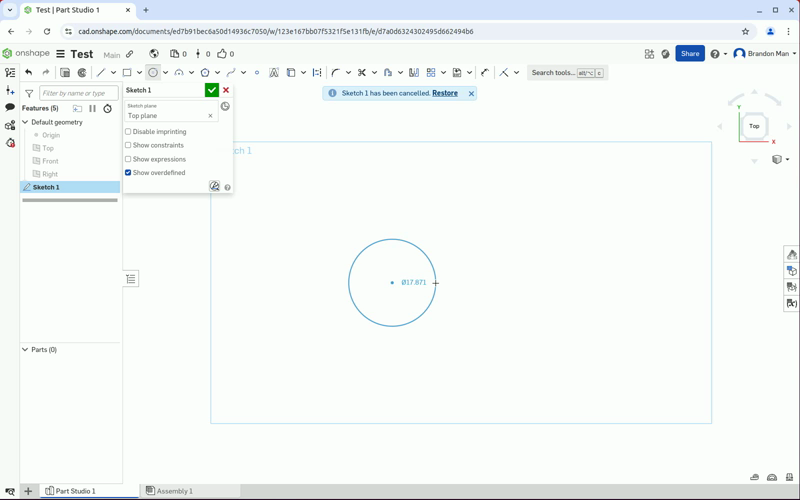
click(435, 282)
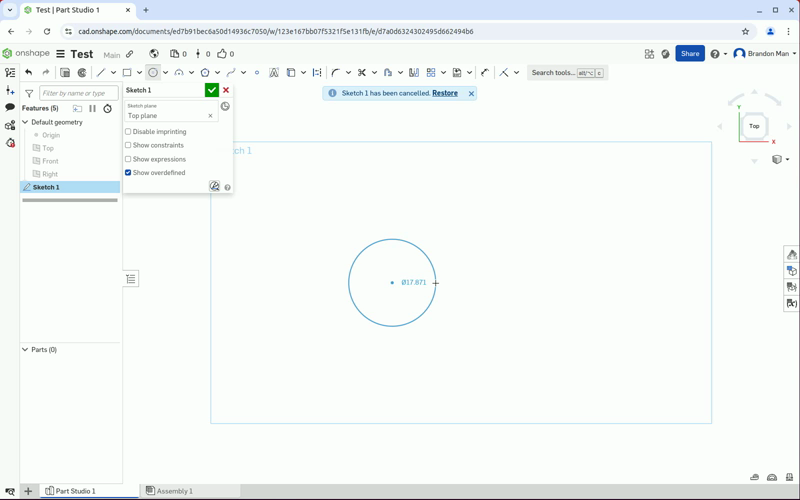
key(esc)
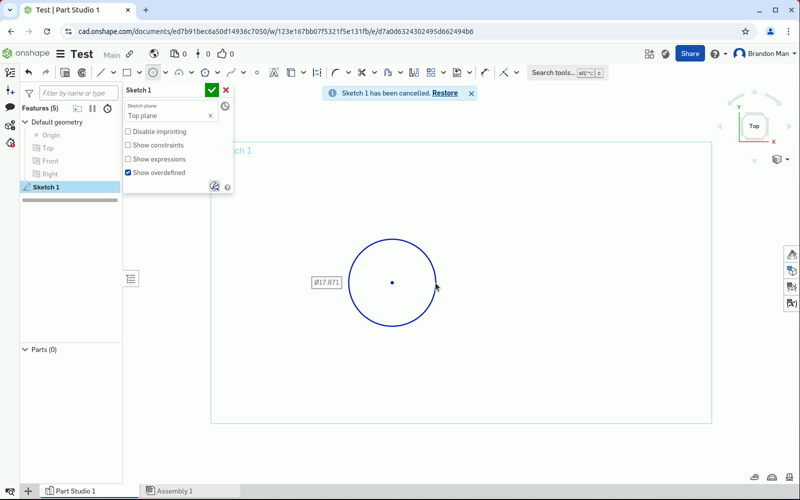
key(c)
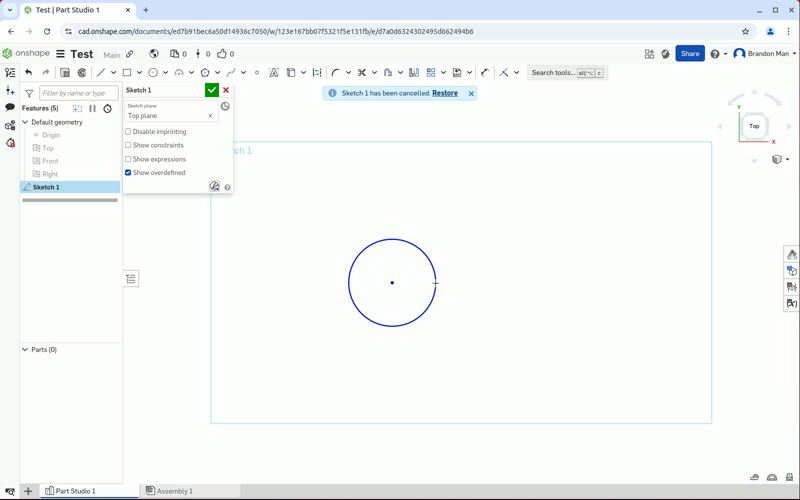
key_down(shift)
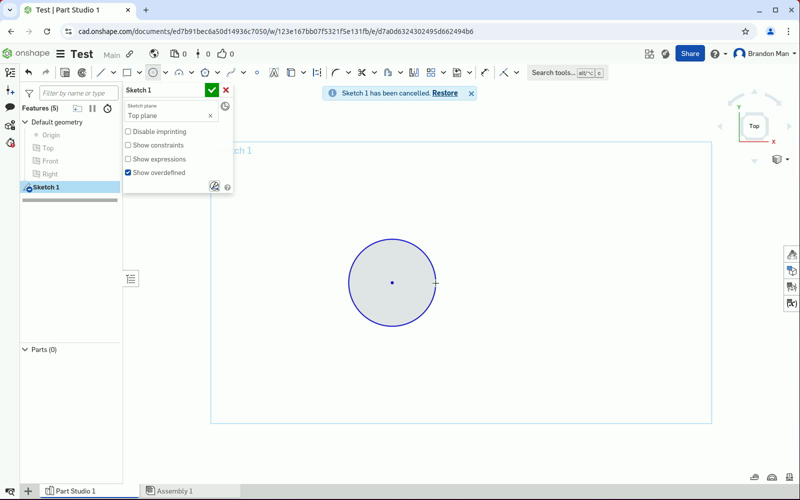
mouse_move(392, 282)
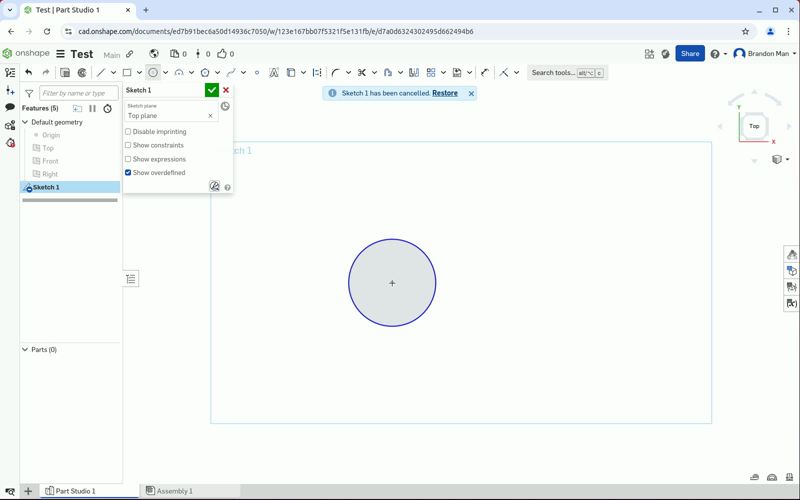
click(392, 282)
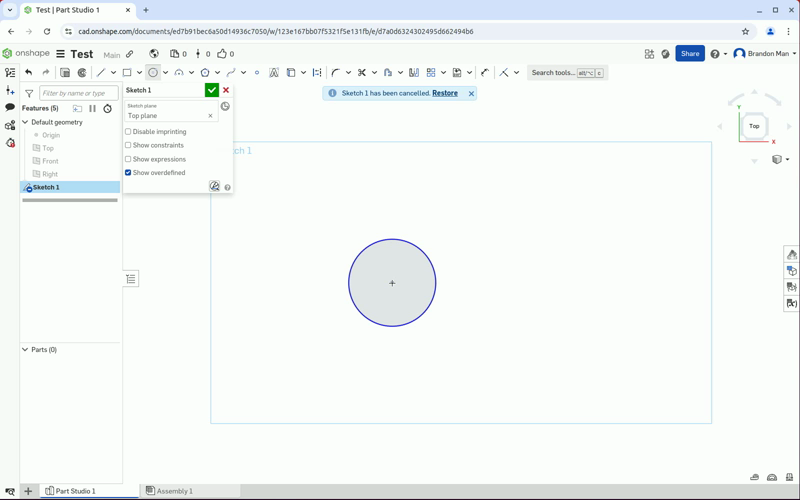
key_up(shift)
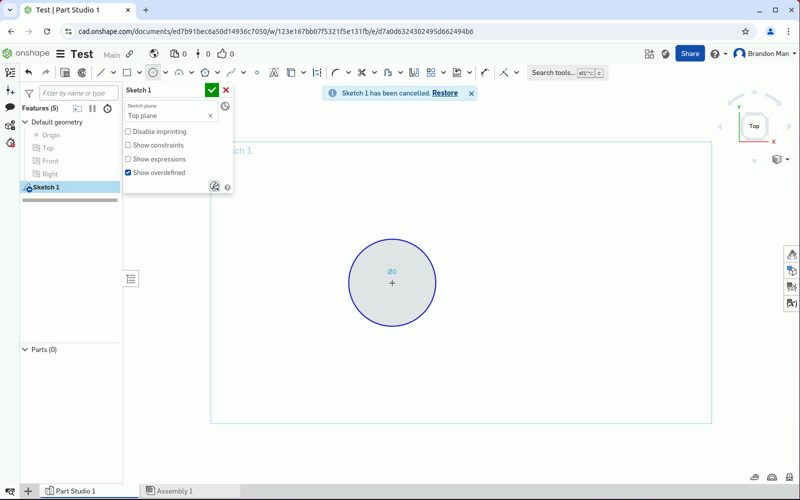
mouse_move(415, 282)
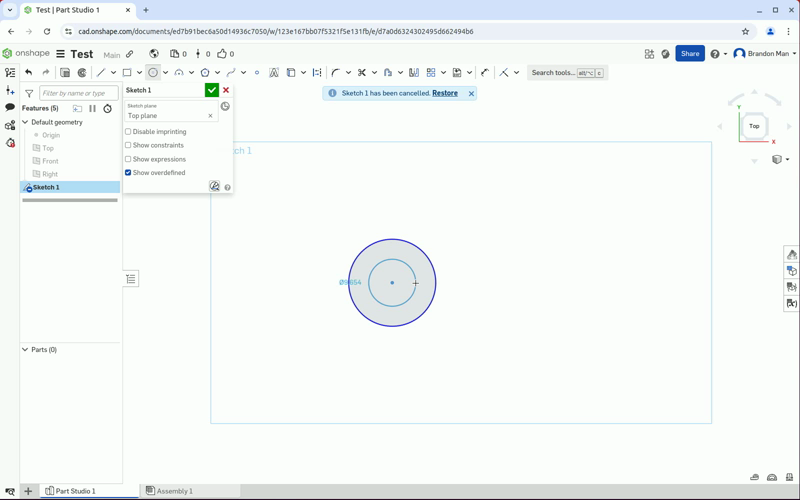
click(415, 282)
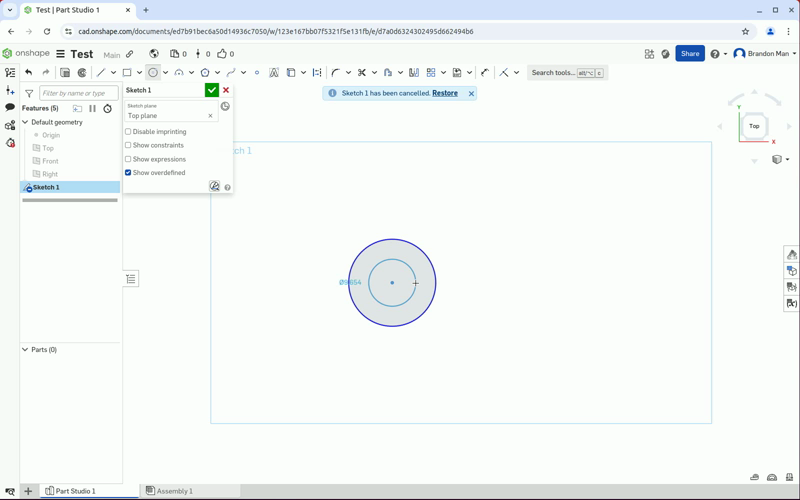
key(esc)
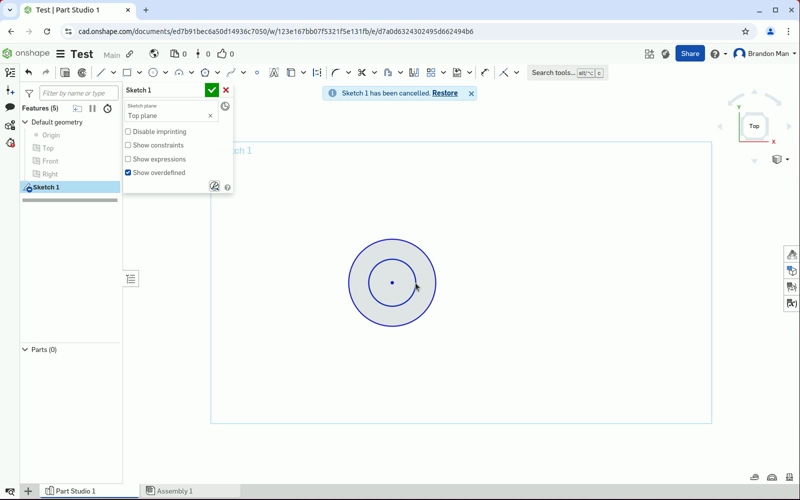
mouse_move(399, 313)
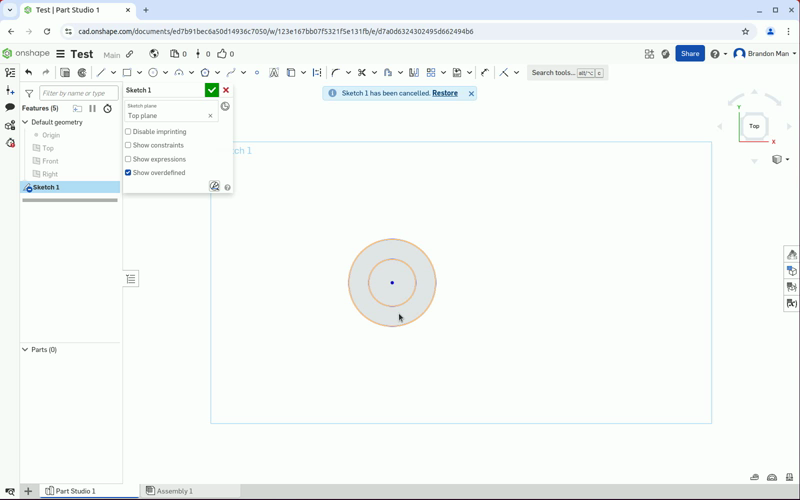
click(399, 313)
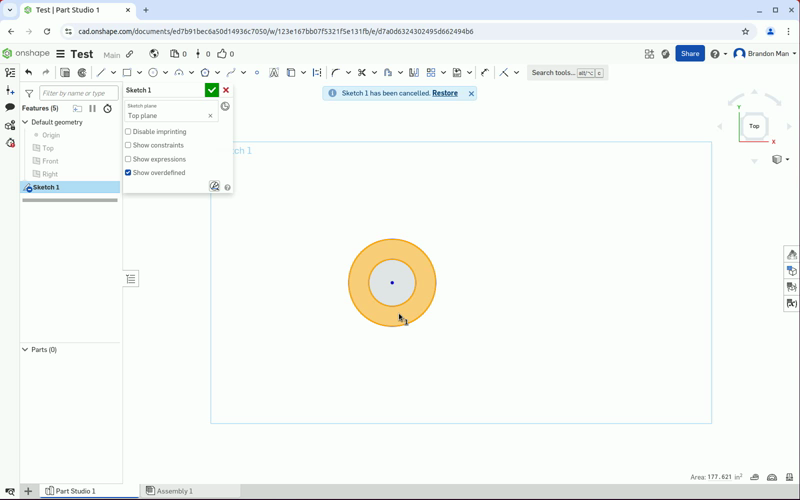
mouse_move(73, 352)
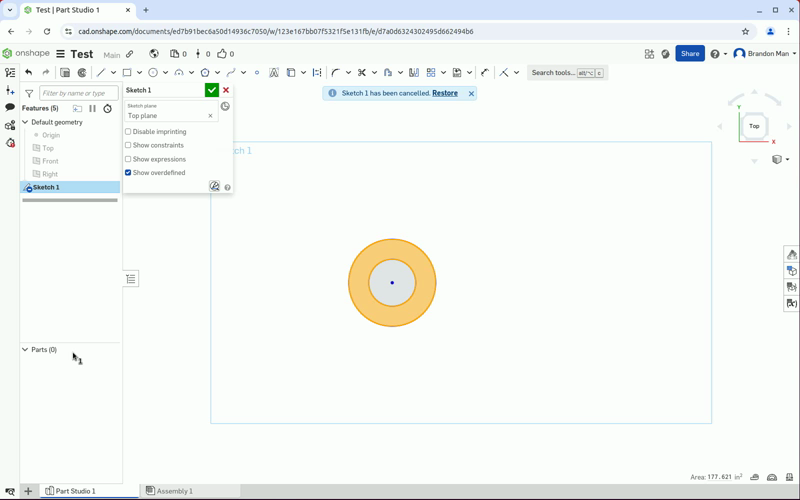
key(shift+y)
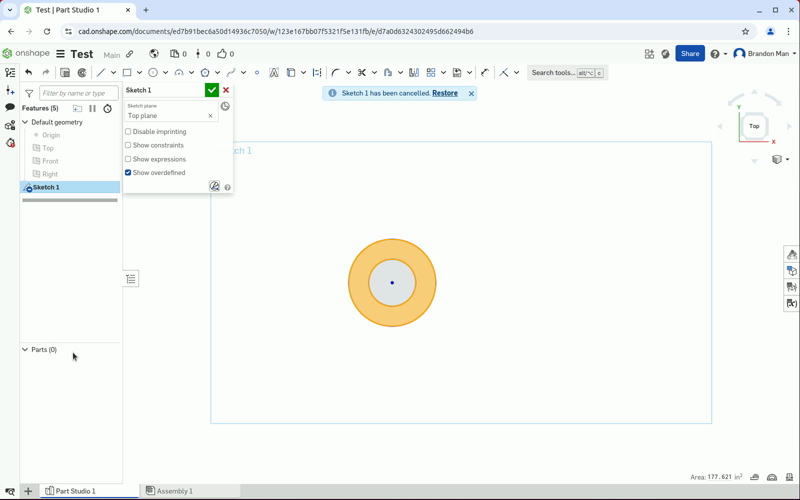
key(shift+e)
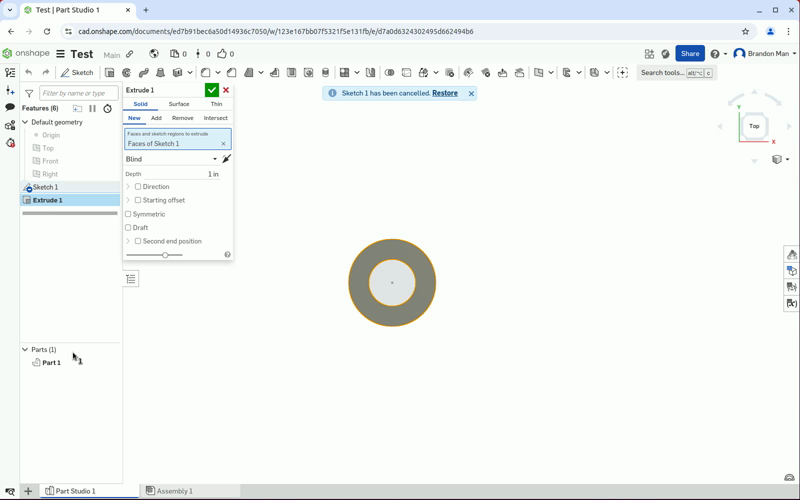
mouse_move(143, 106)
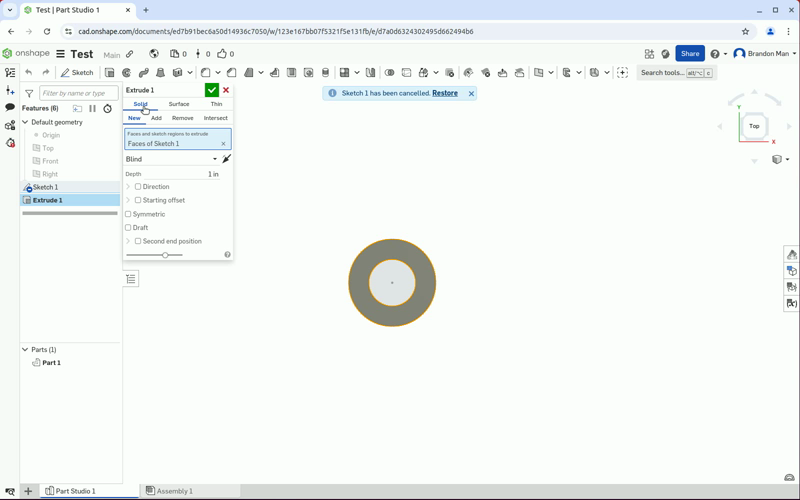
click(143, 106)
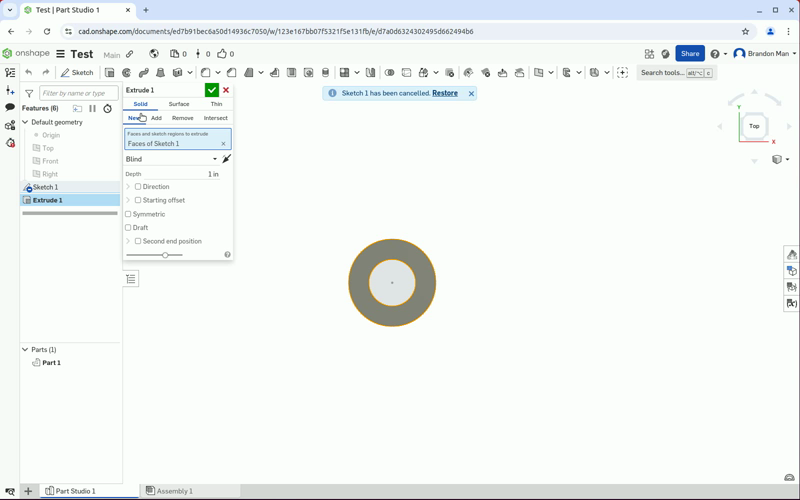
mouse_move(137, 120)
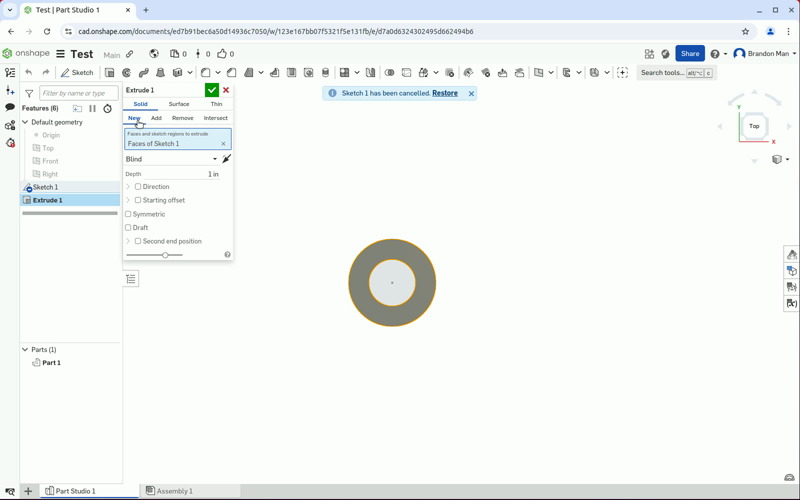
click(137, 120)
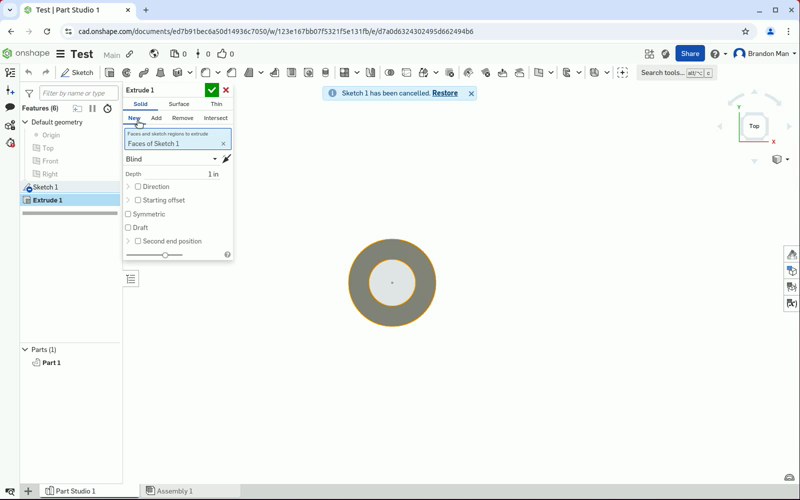
key(tab, 4)
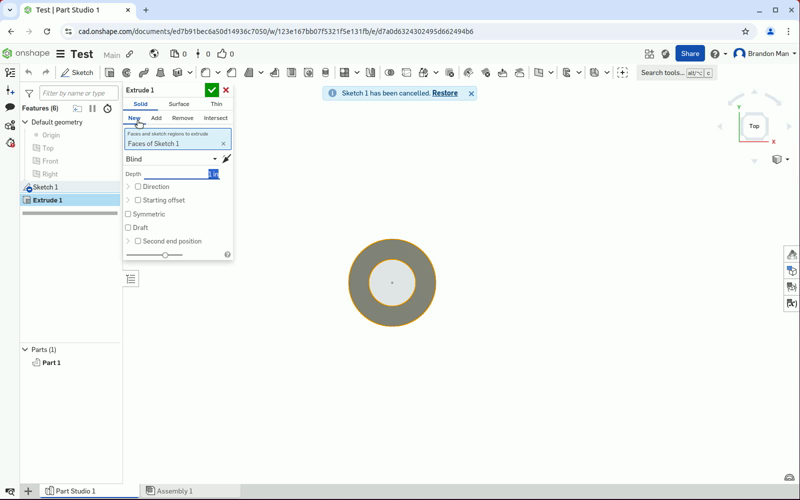
text(7.703)
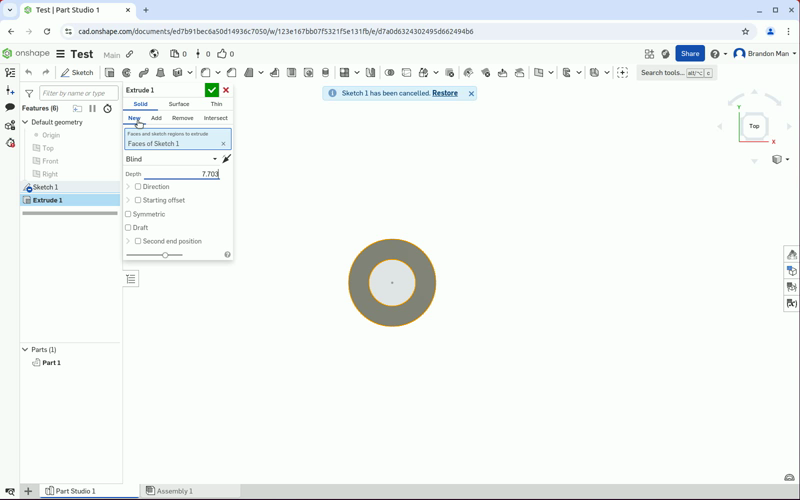
key(enter)
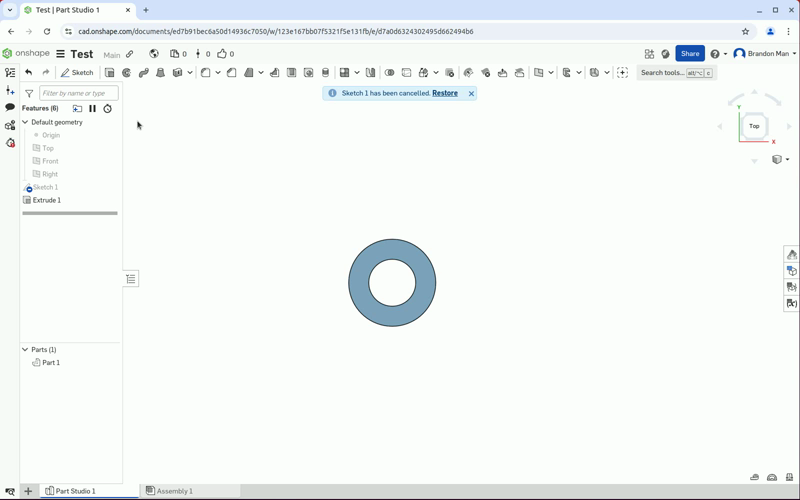
key(shift+h)
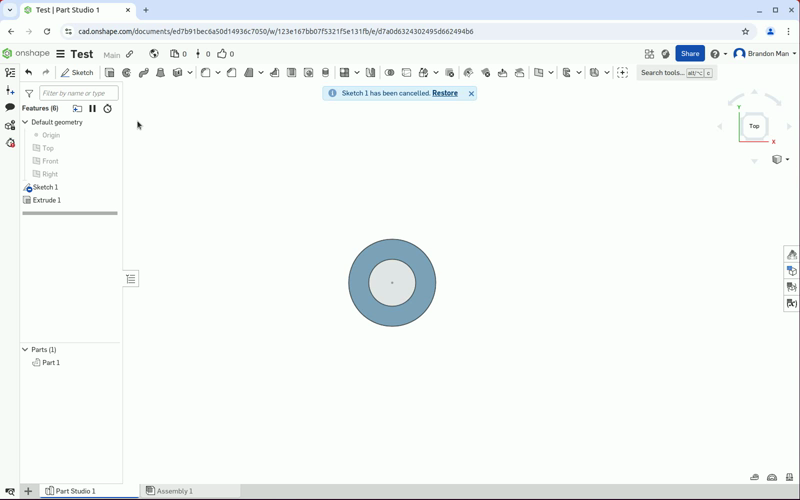
key(shift+h)
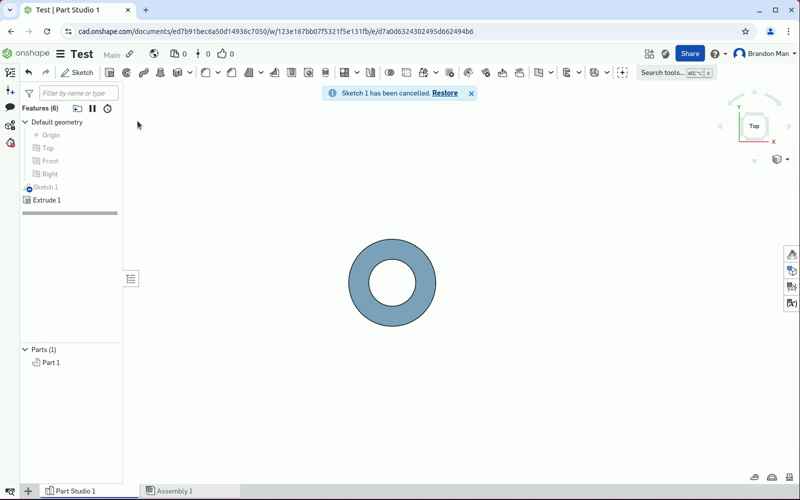
mouse_move(73, 189)
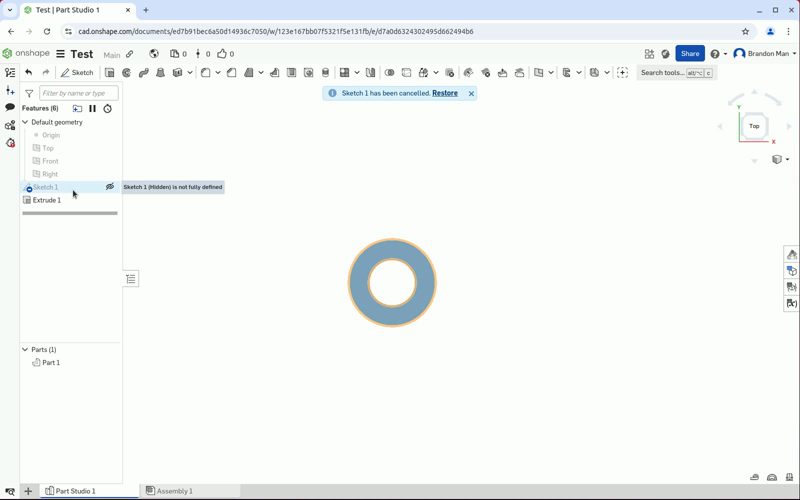
click(73, 189)
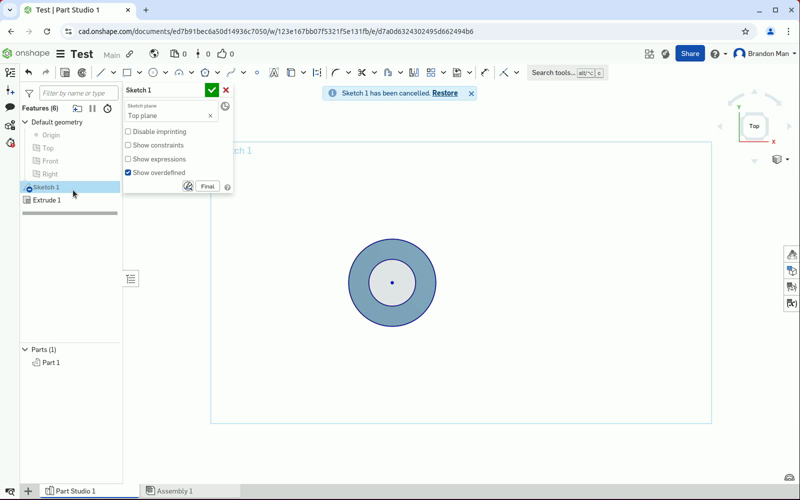
mouse_move(229, 92)
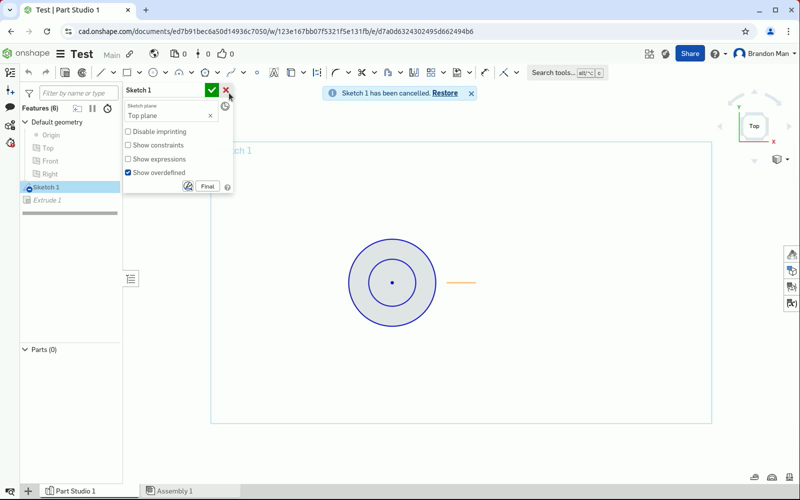
click(229, 92)
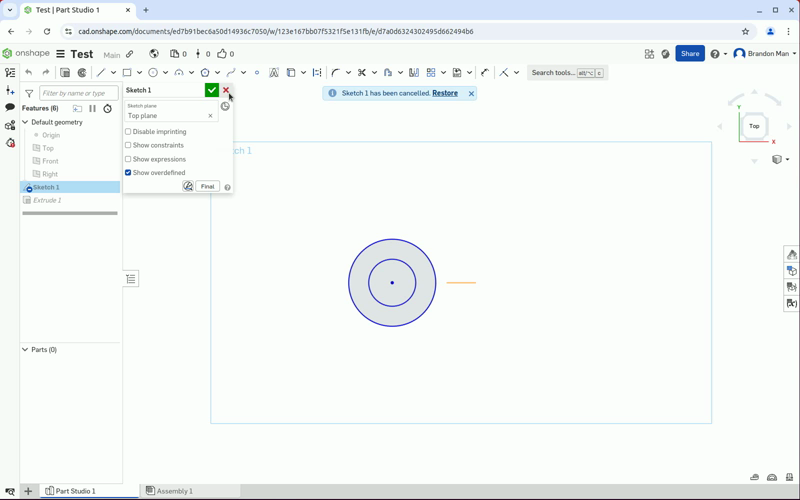
key(shift+s)
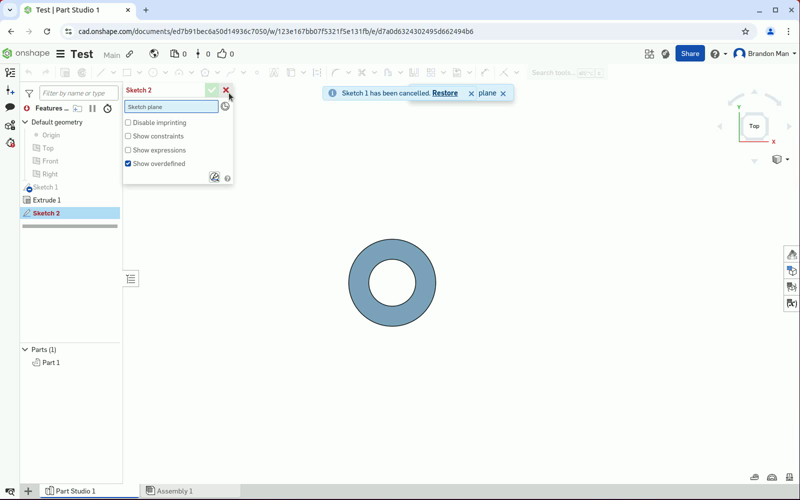
mouse_move(73, 150)
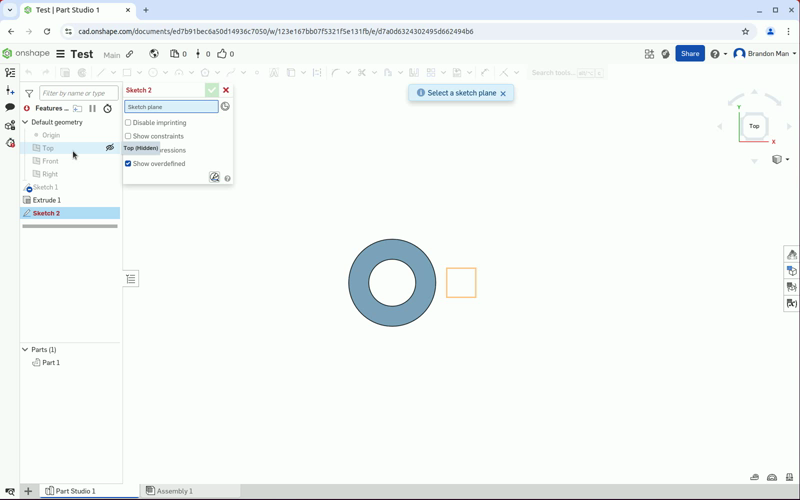
click(73, 150)
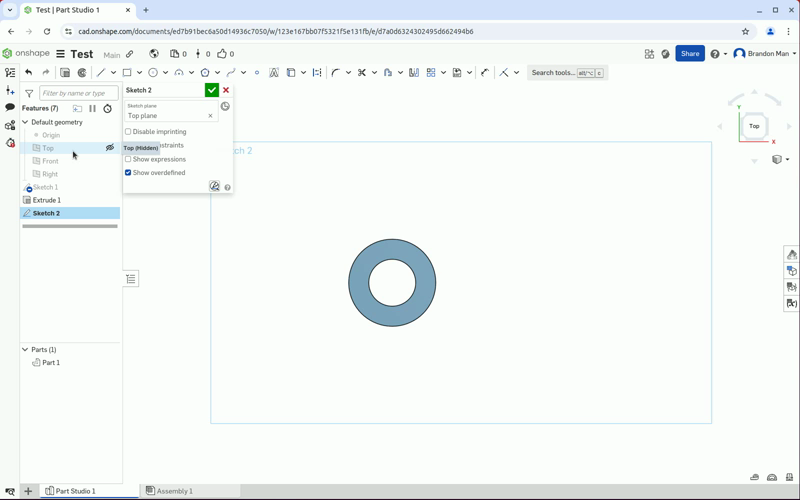
mouse_move(73, 352)
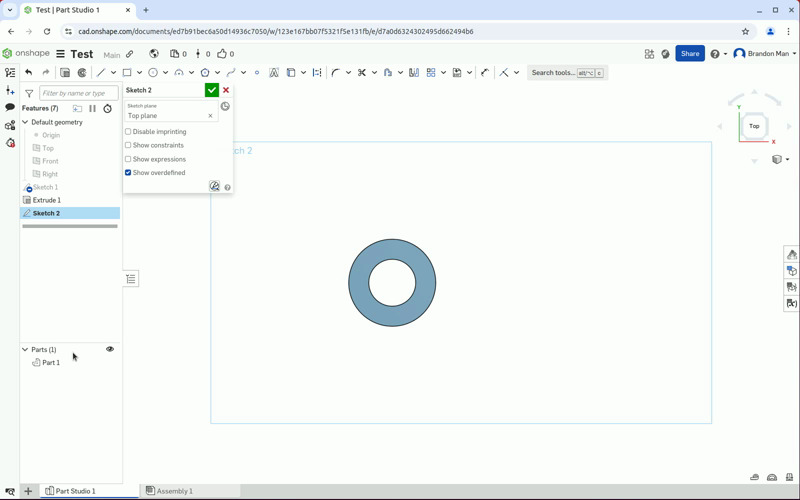
key(y)
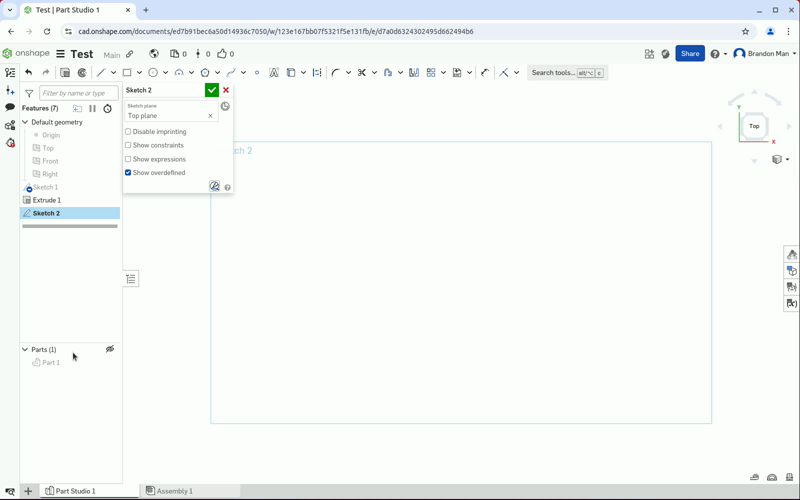
key(l)
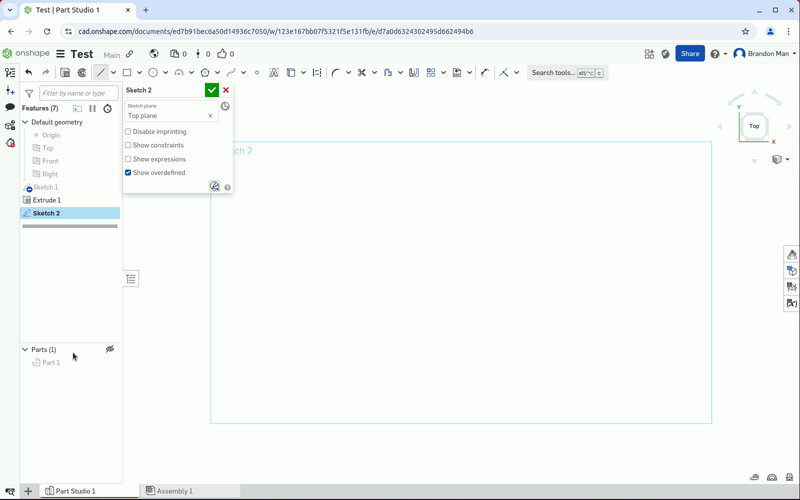
key_down(shift)
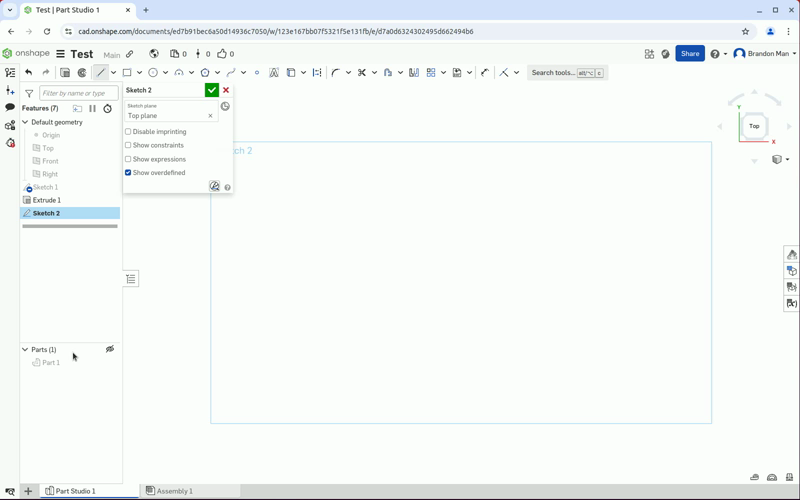
mouse_move(391, 326)
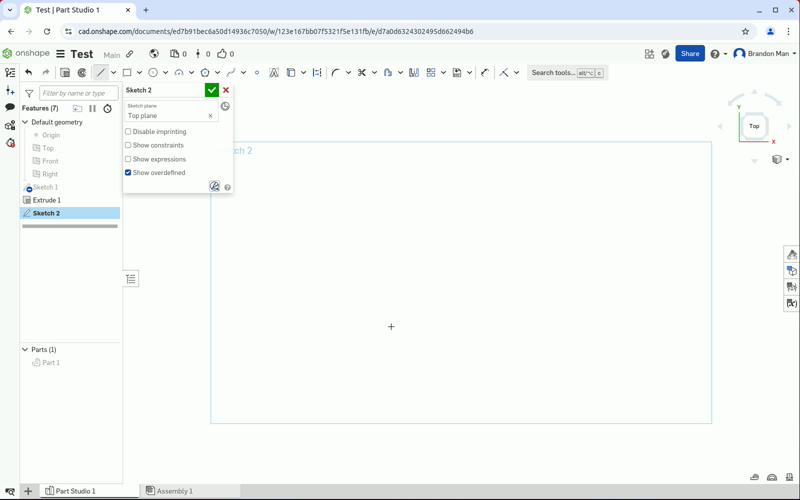
click(391, 326)
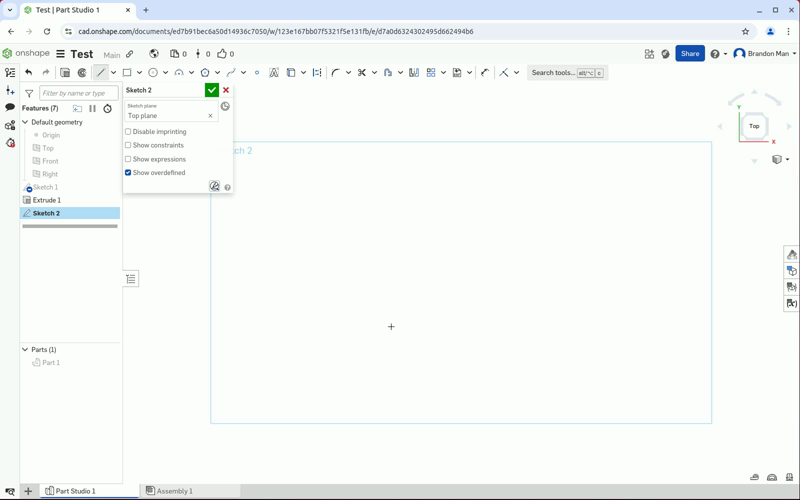
key_up(shift)
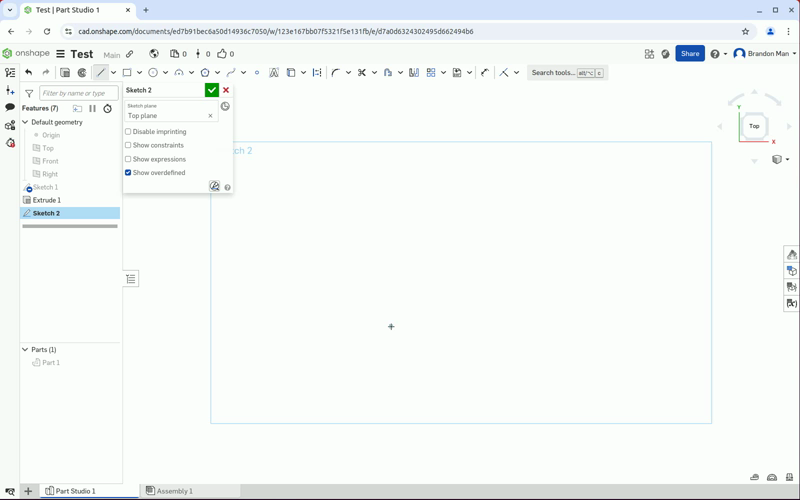
key_down(shift)
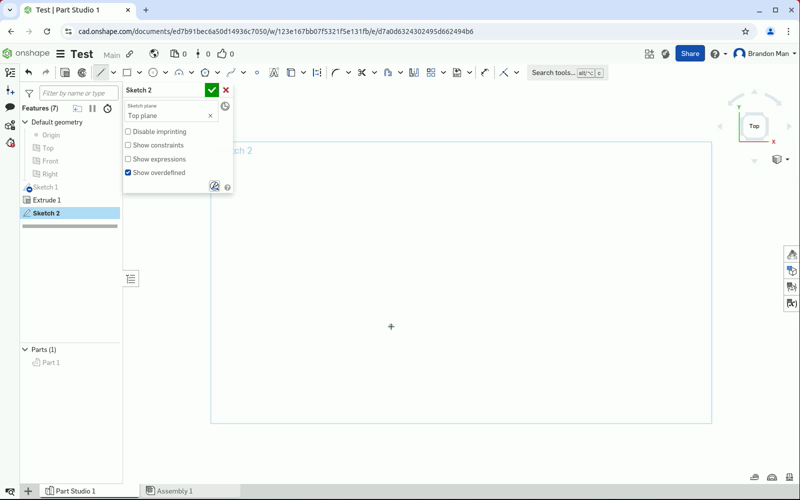
mouse_move(529, 324)
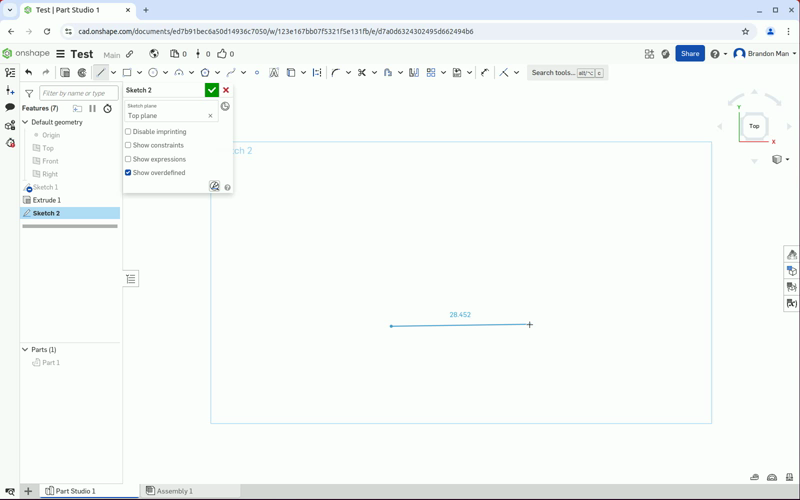
click(529, 324)
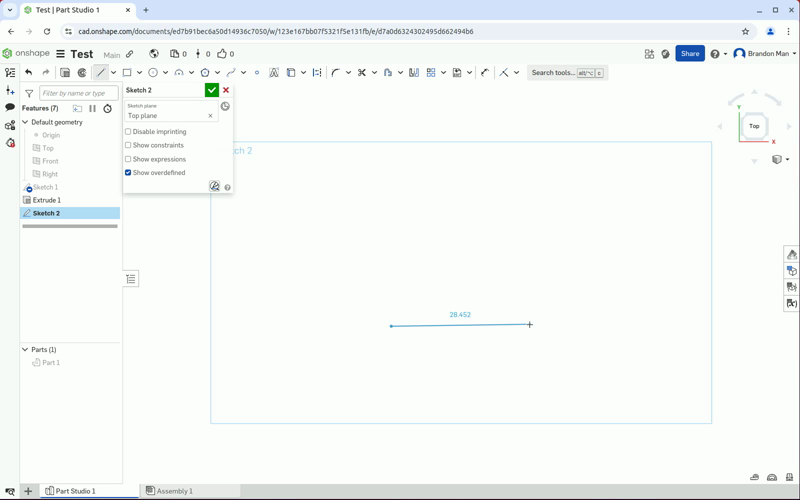
key_up(shift)
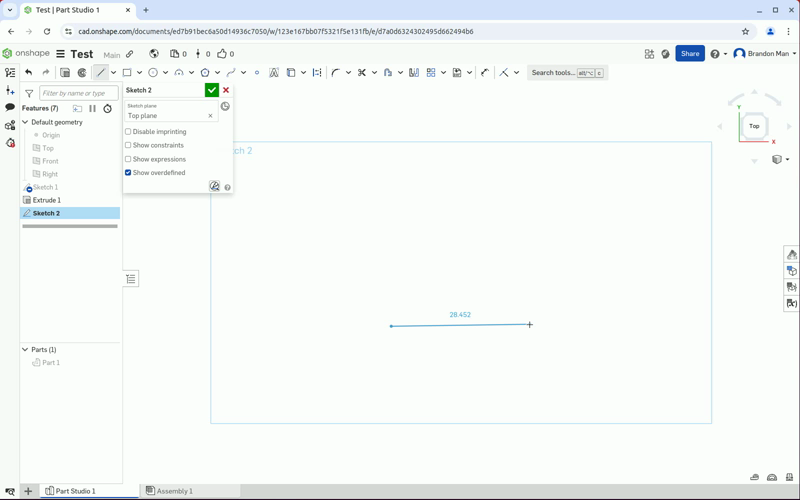
key(esc)
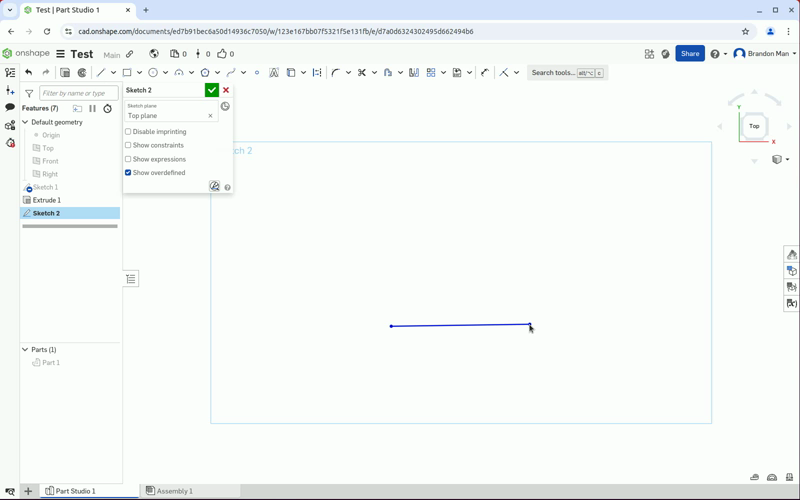
key(a)
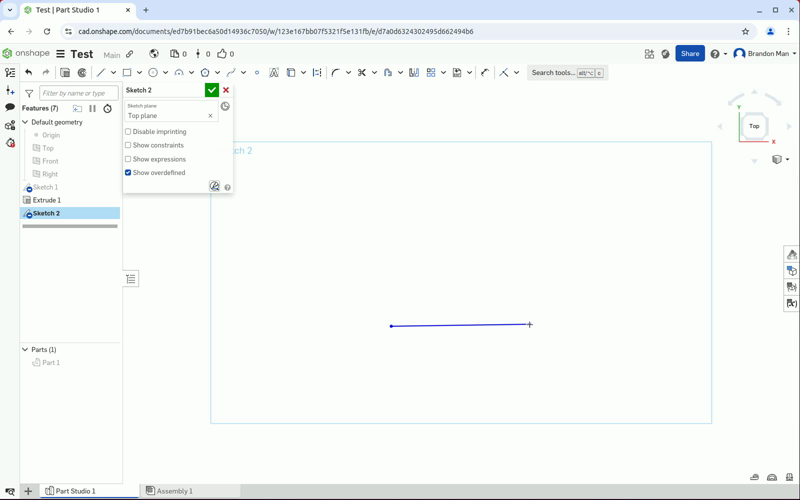
mouse_move(529, 324)
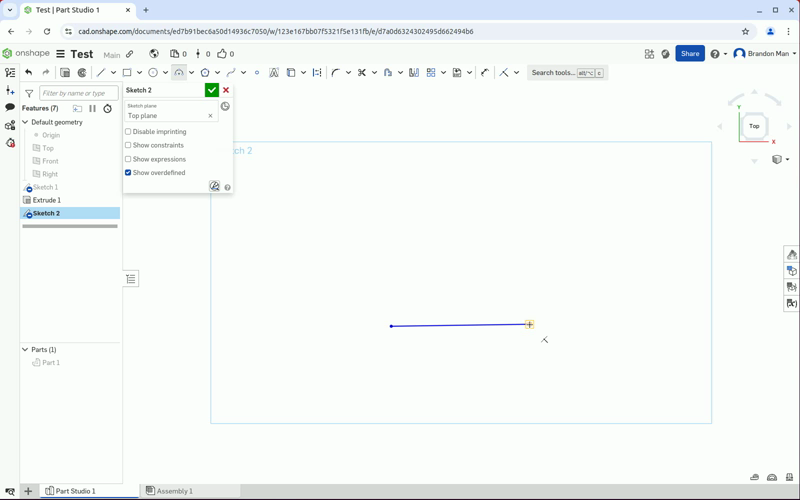
click(529, 324)
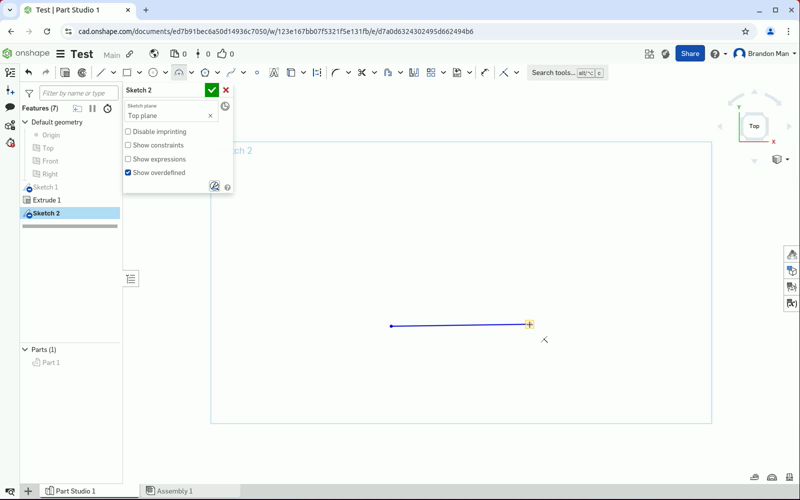
key_down(shift)
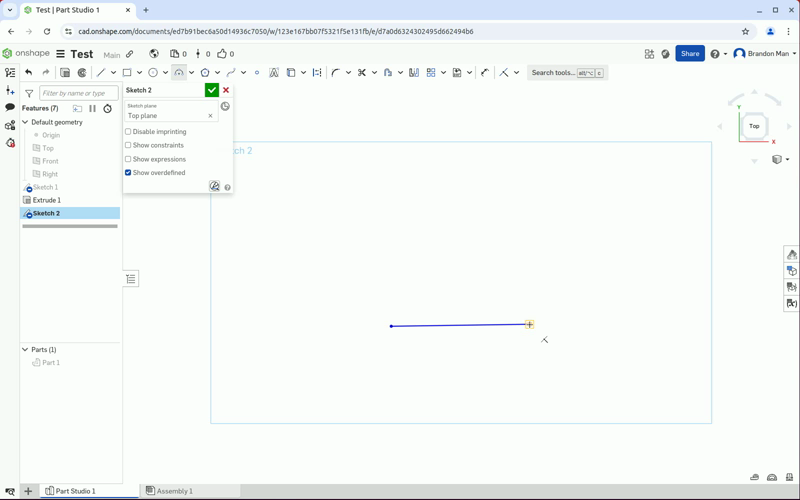
mouse_move(529, 241)
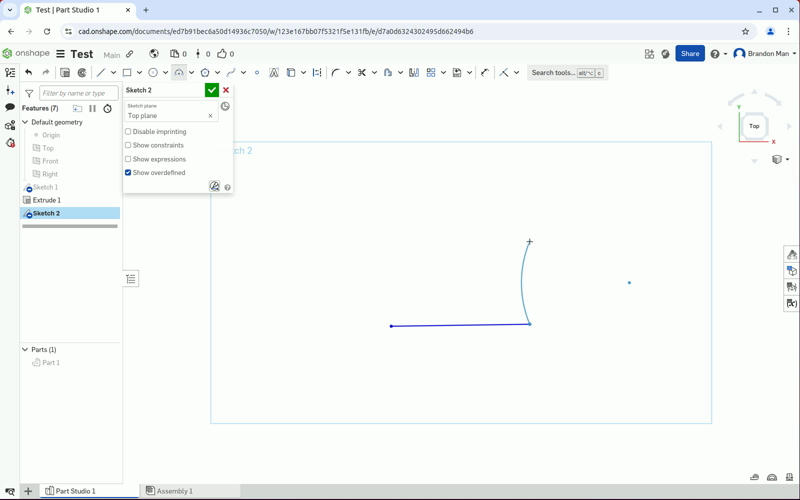
click(529, 241)
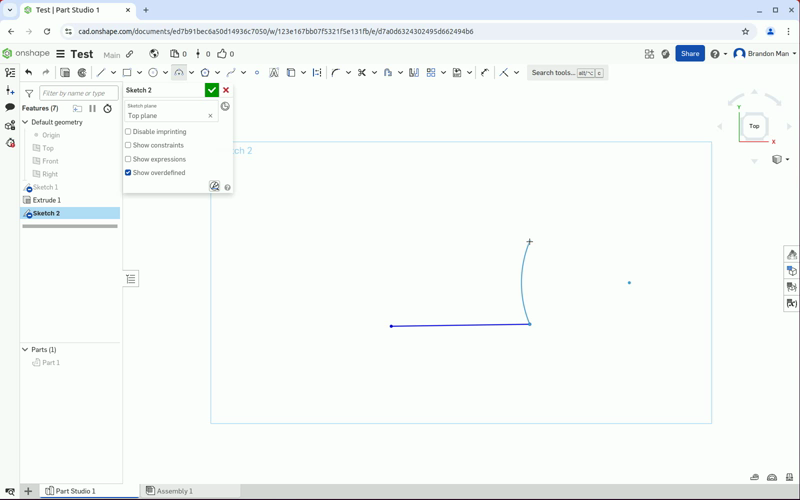
mouse_move(570, 282)
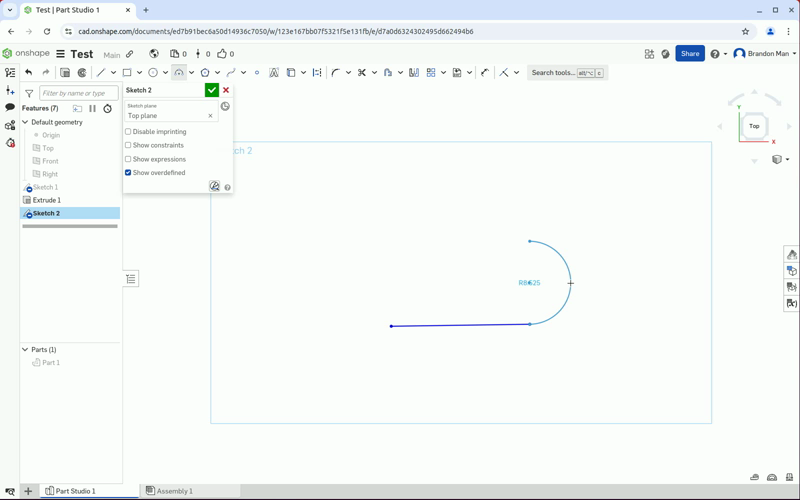
click(570, 282)
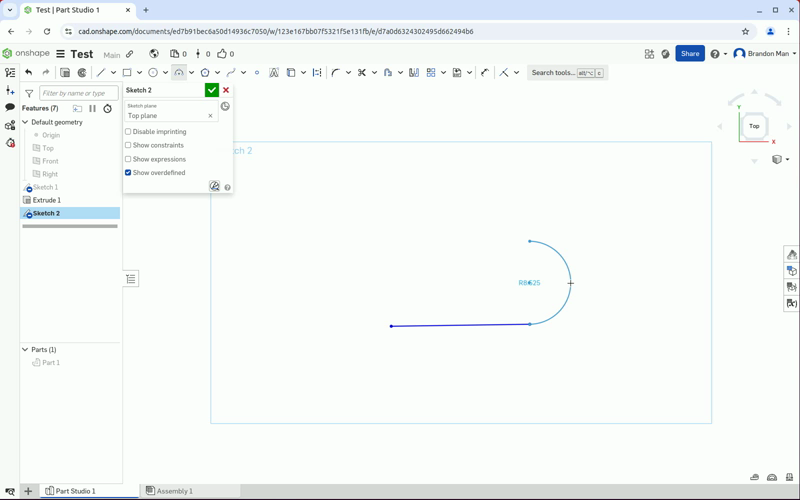
key_up(shift)
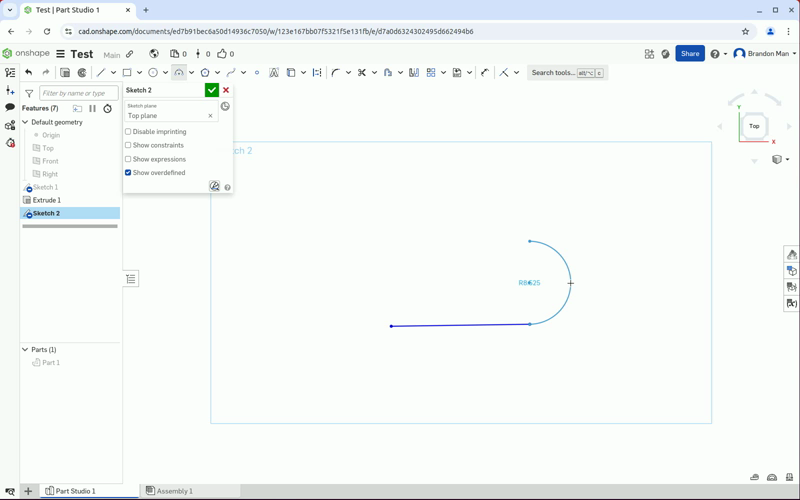
key(esc)
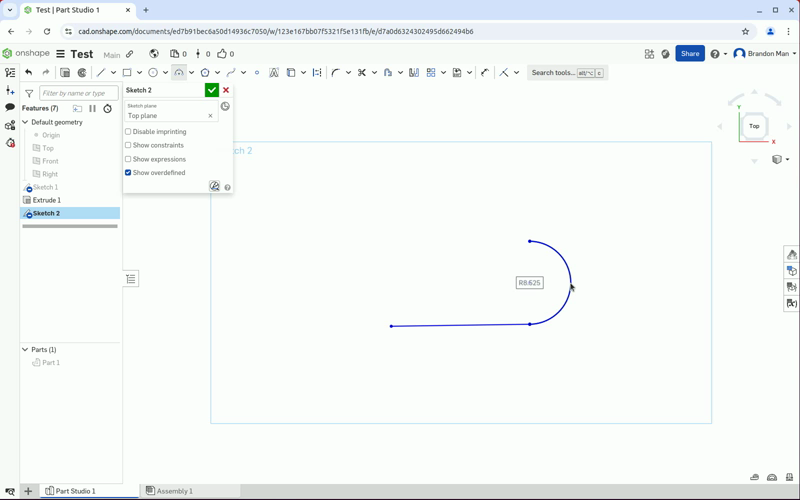
key(l)
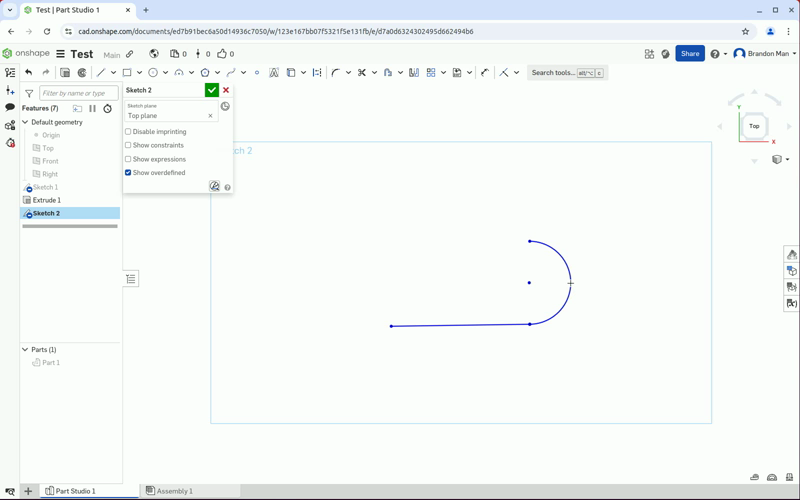
mouse_move(529, 241)
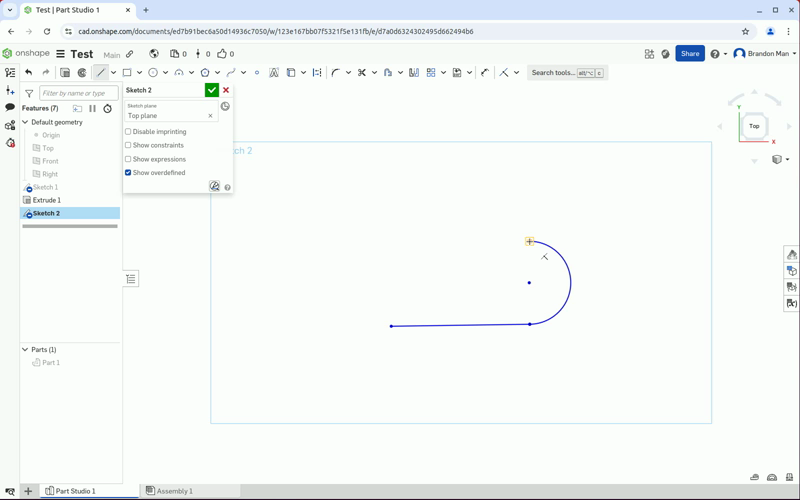
click(529, 241)
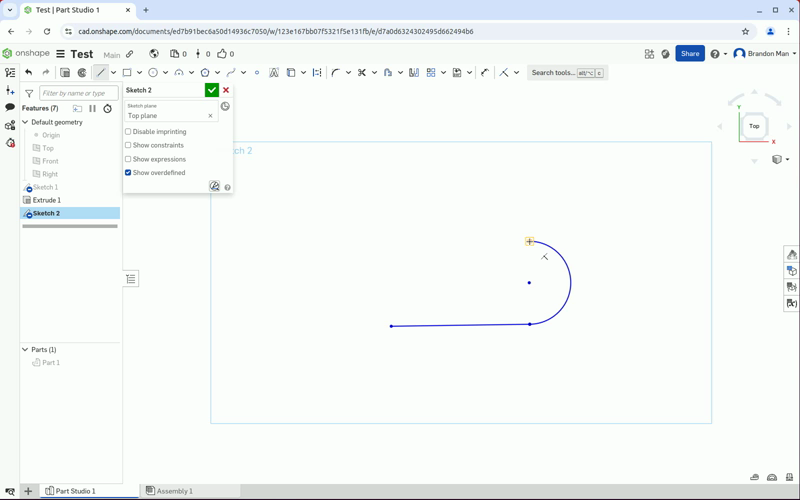
key_down(shift)
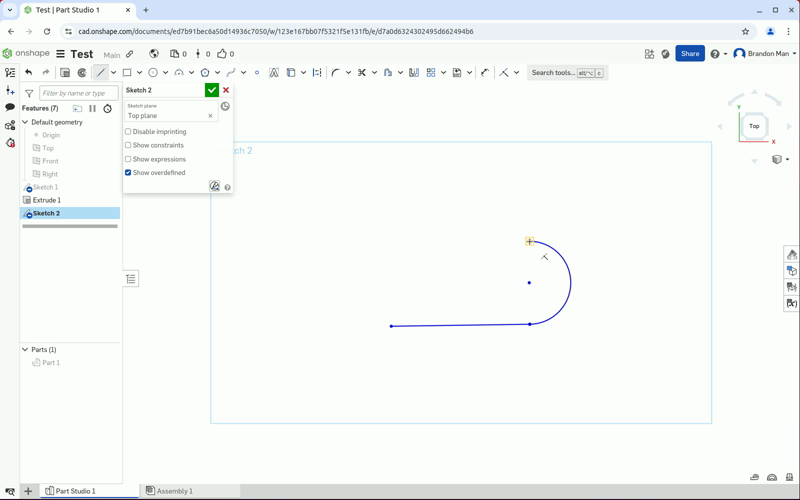
mouse_move(391, 241)
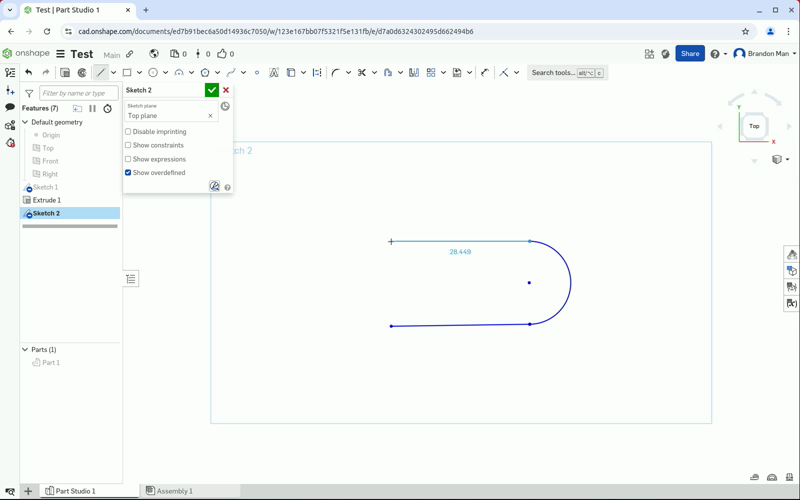
click(391, 241)
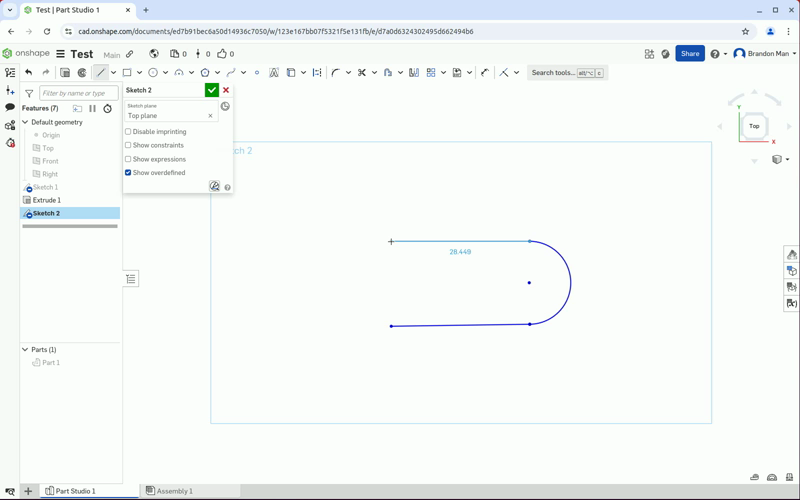
key_up(shift)
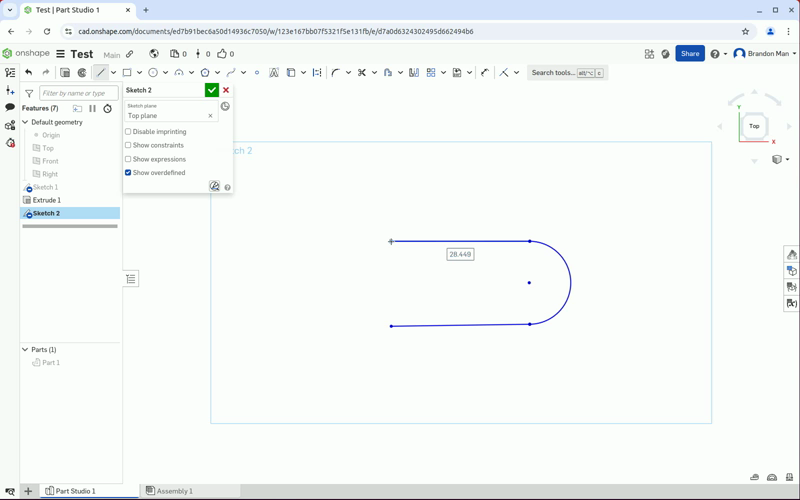
key(esc)
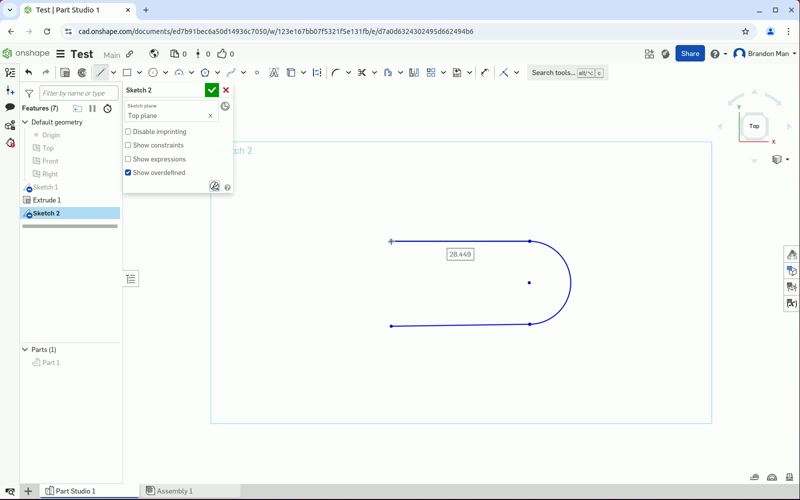
key(a)
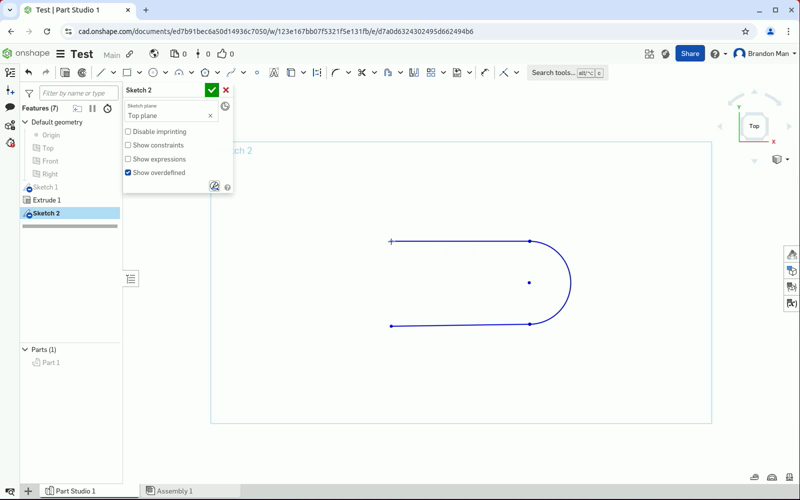
mouse_move(391, 241)
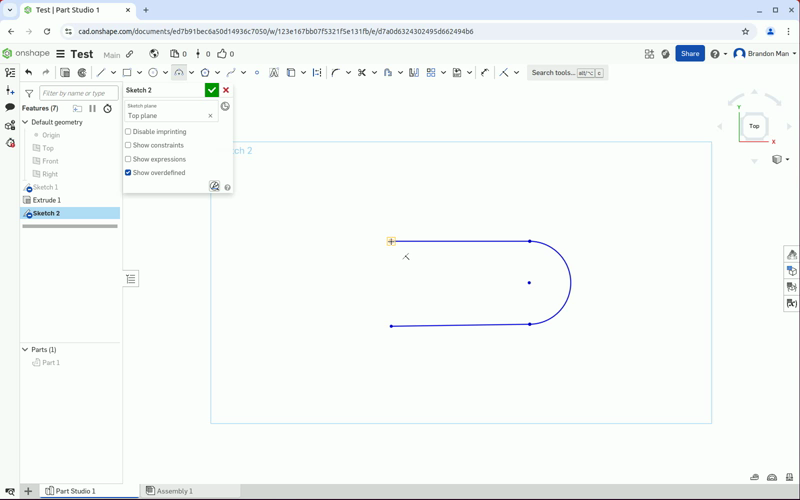
click(391, 241)
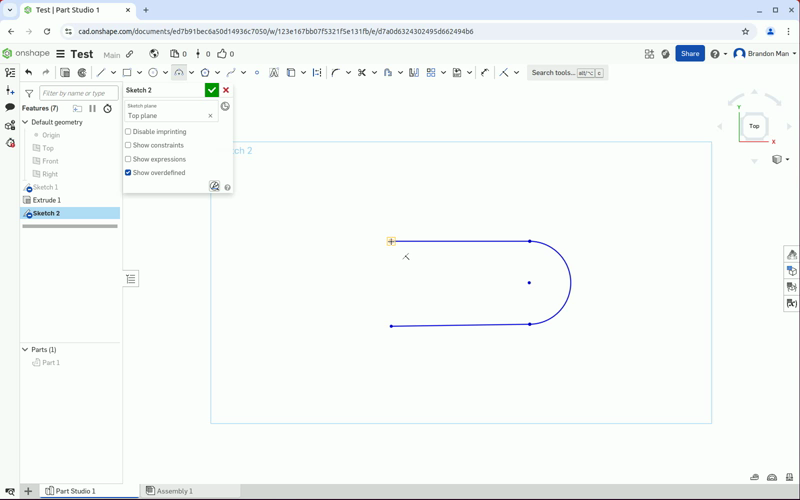
mouse_move(391, 326)
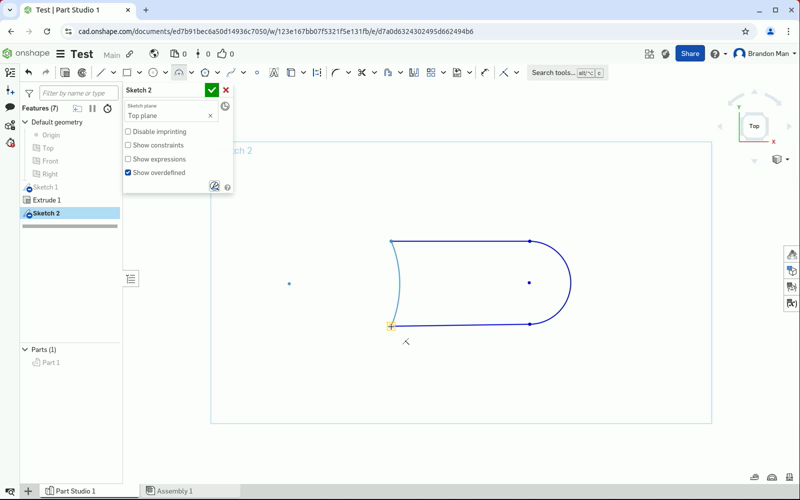
click(391, 326)
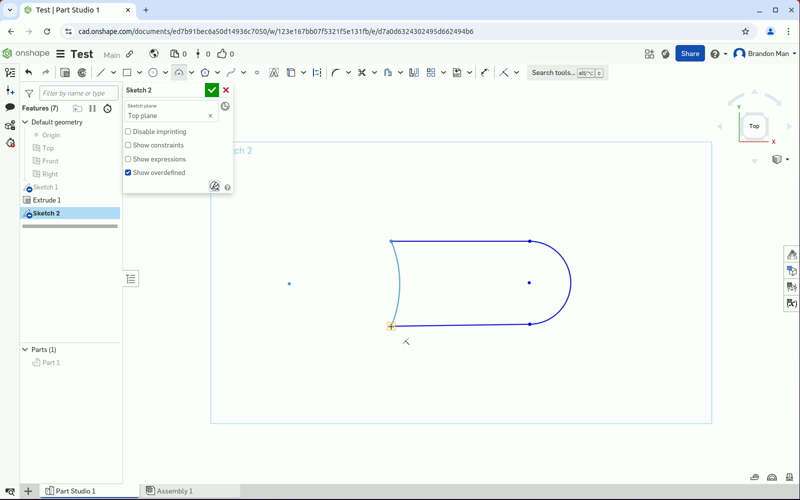
key_down(shift)
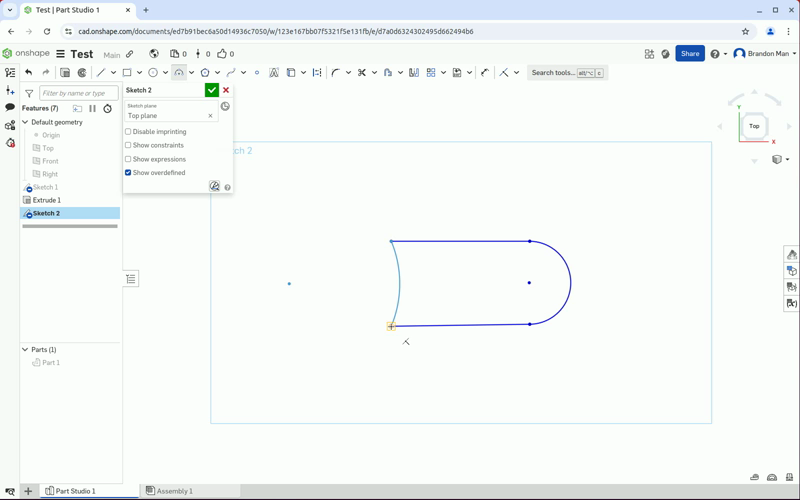
mouse_move(433, 283)
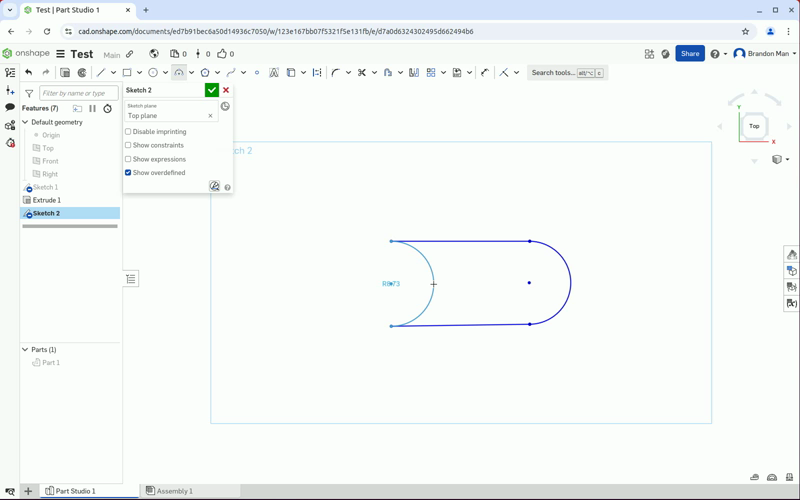
click(433, 283)
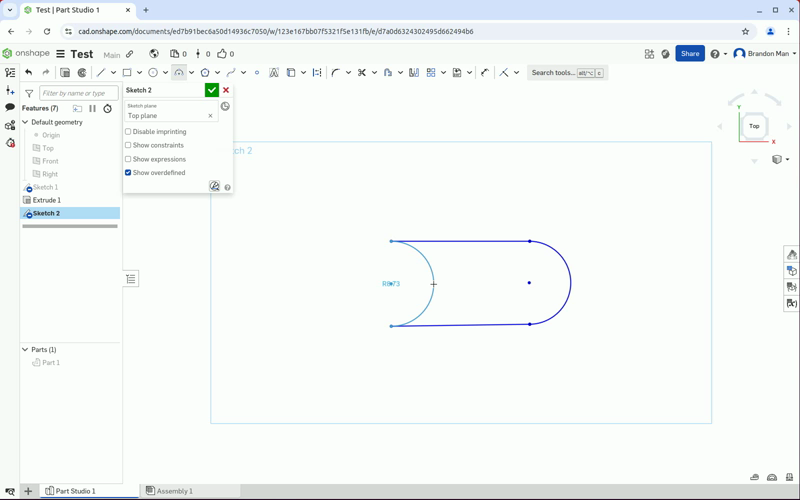
key_up(shift)
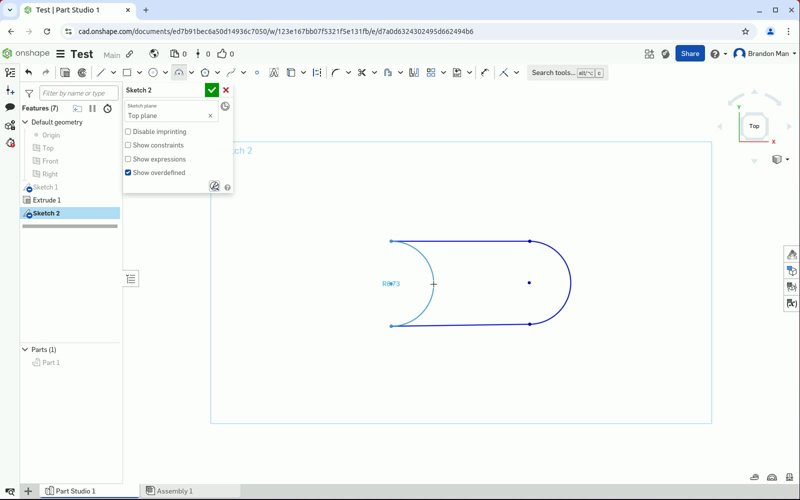
key(esc)
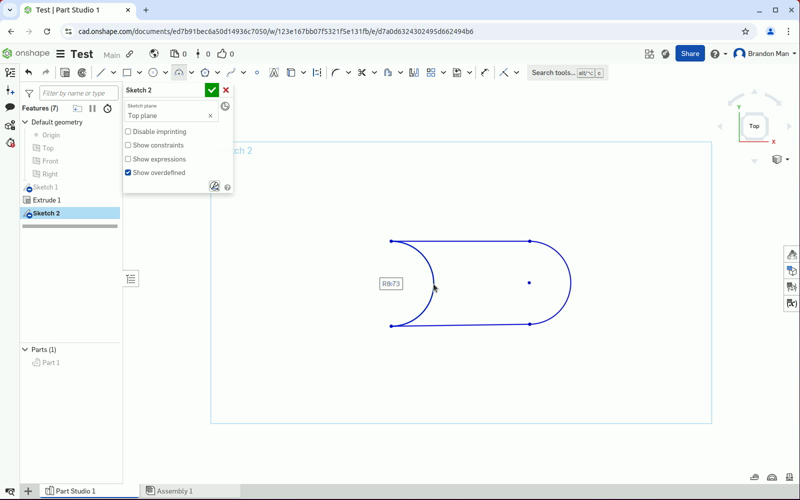
key(c)
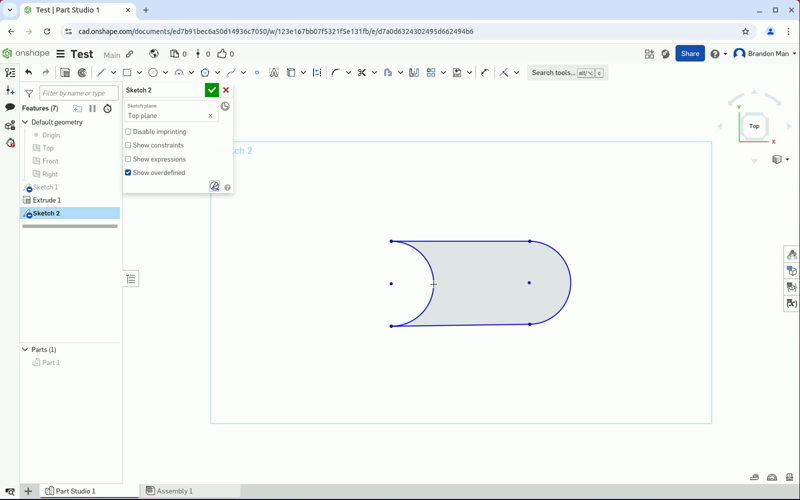
key_down(shift)
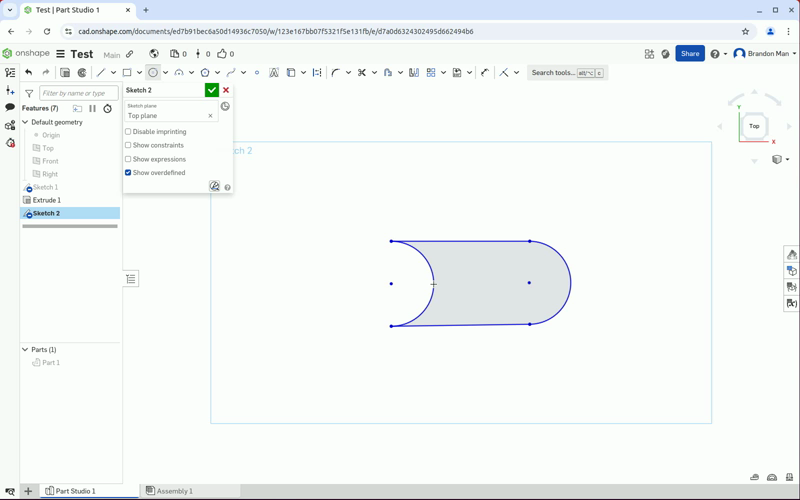
mouse_move(529, 282)
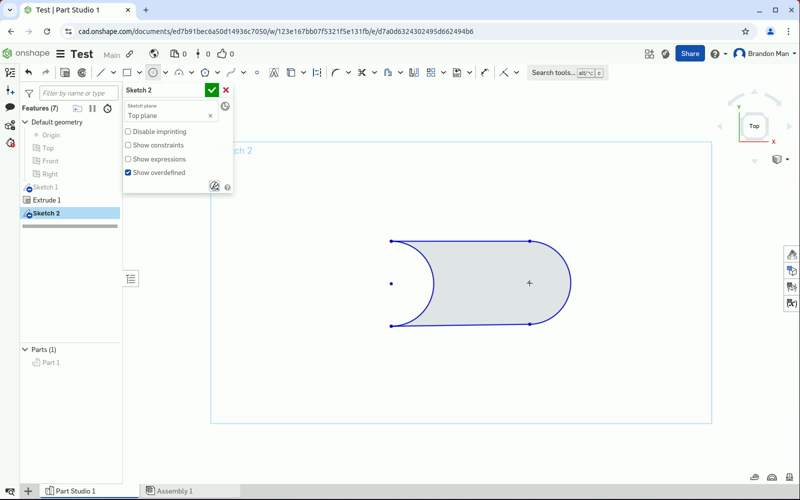
scroll(6)
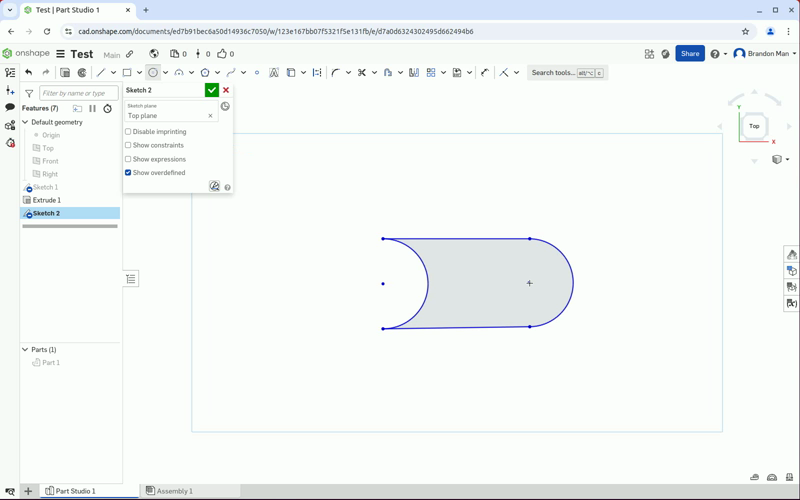
scroll(6)
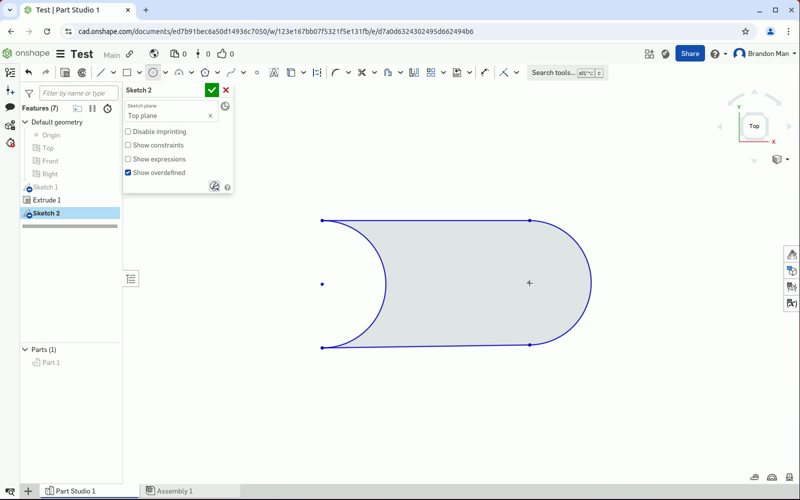
scroll(6)
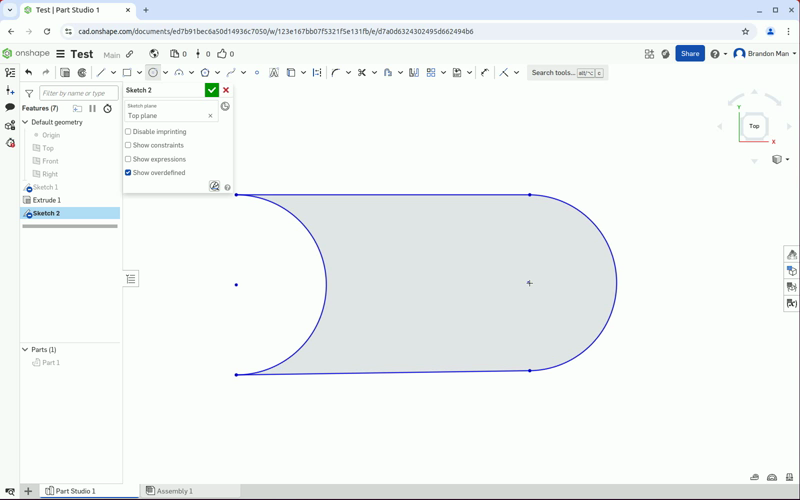
scroll(6)
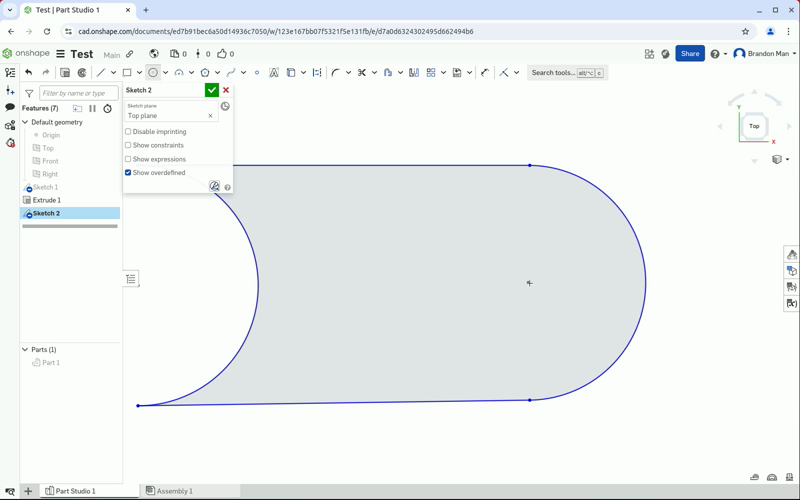
scroll(6)
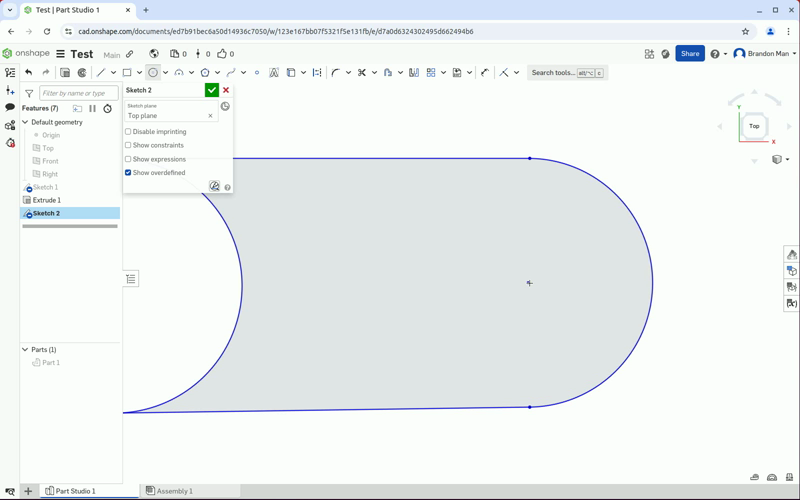
scroll(6)
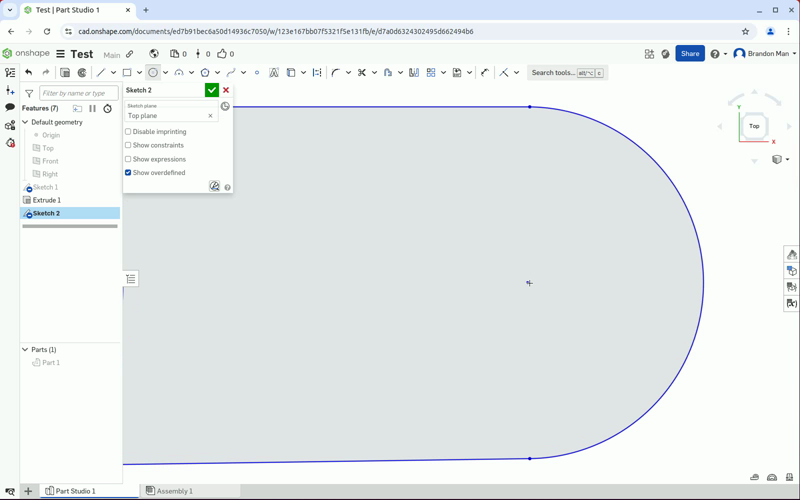
scroll(6)
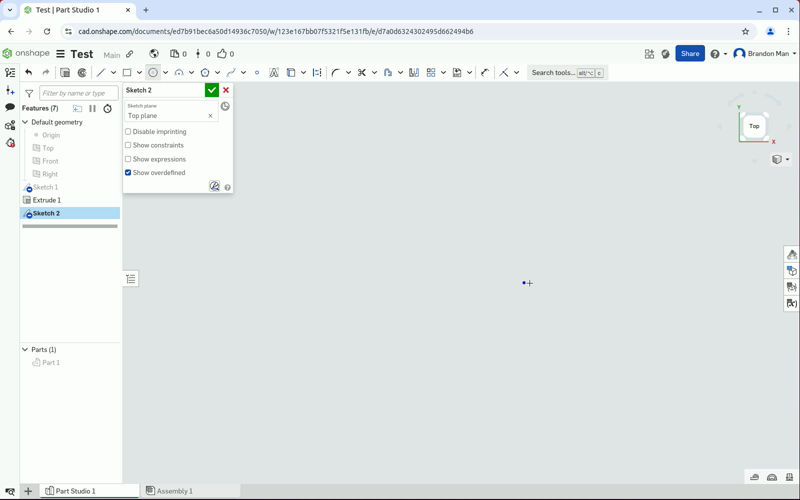
click(529, 282)
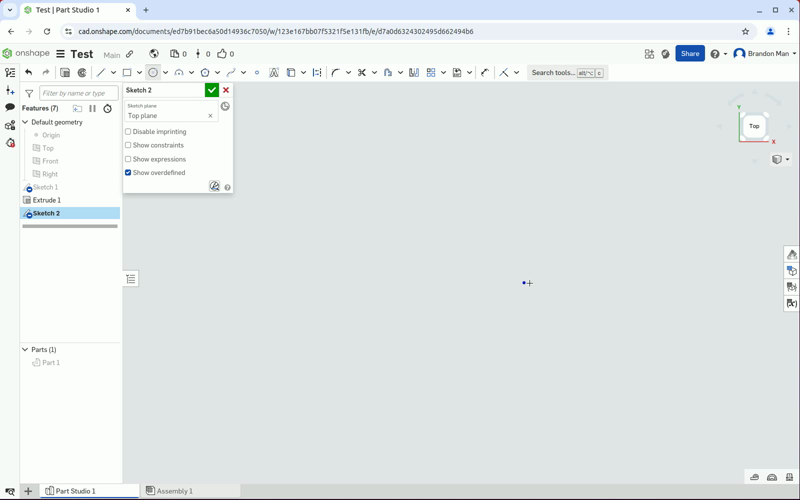
scroll(-6)
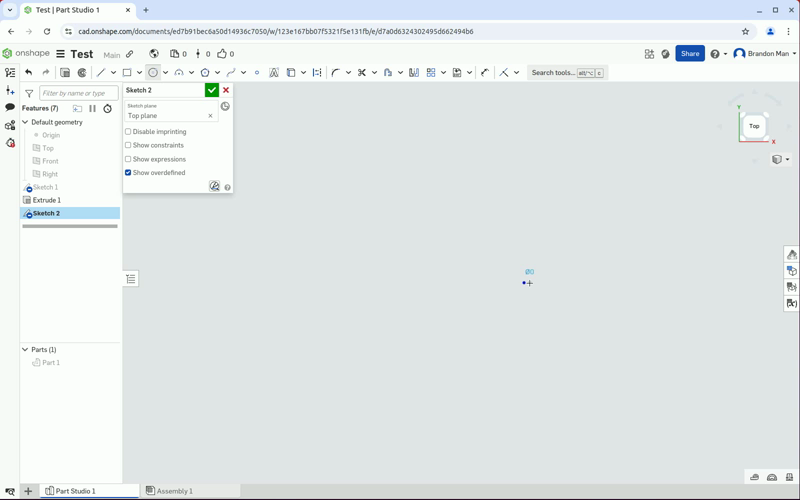
scroll(-6)
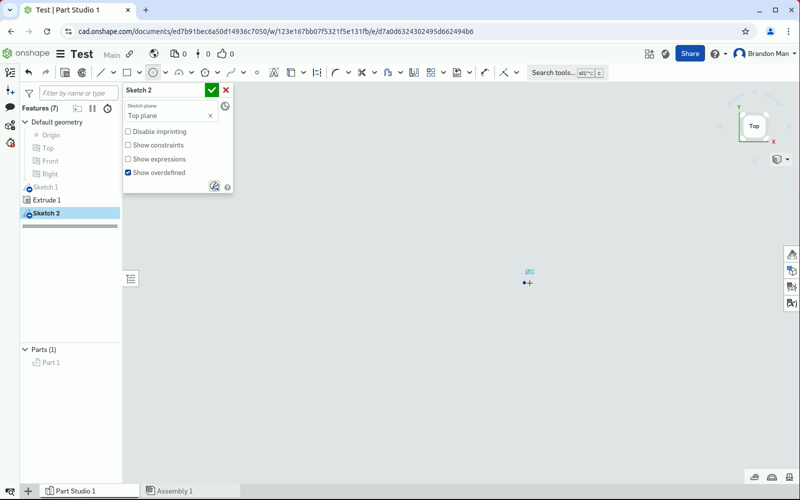
scroll(-6)
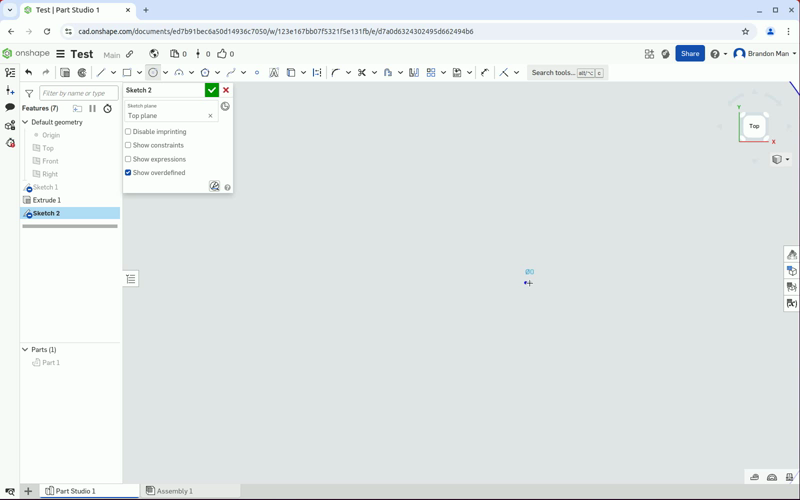
scroll(-6)
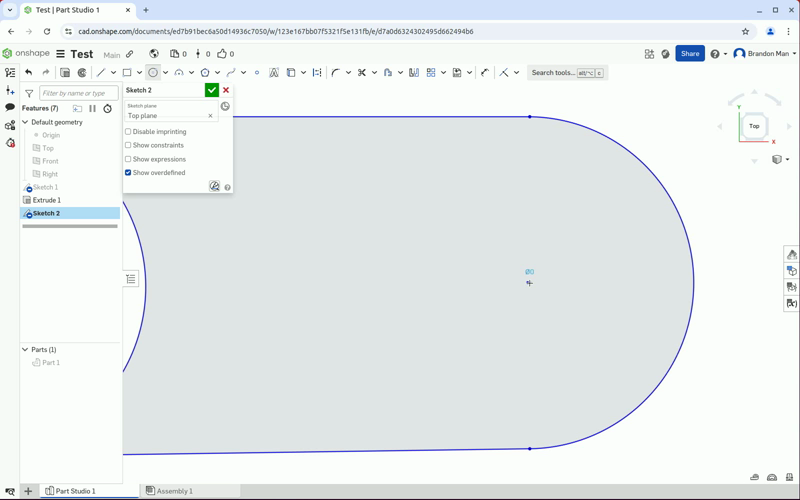
scroll(-6)
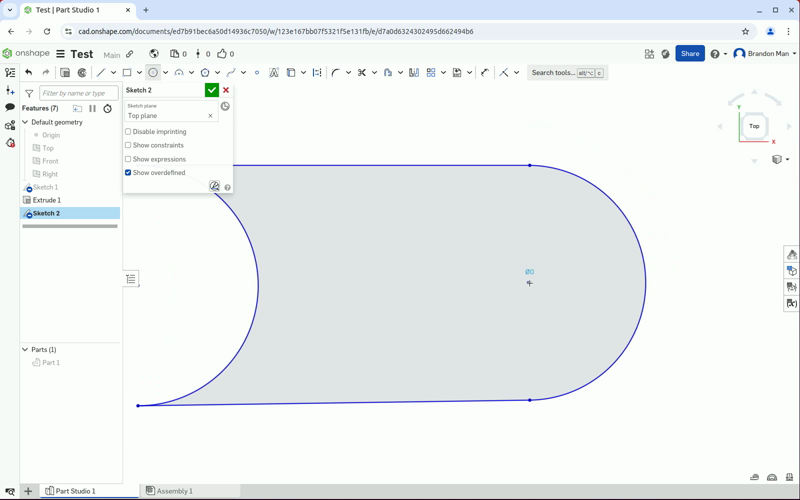
scroll(-6)
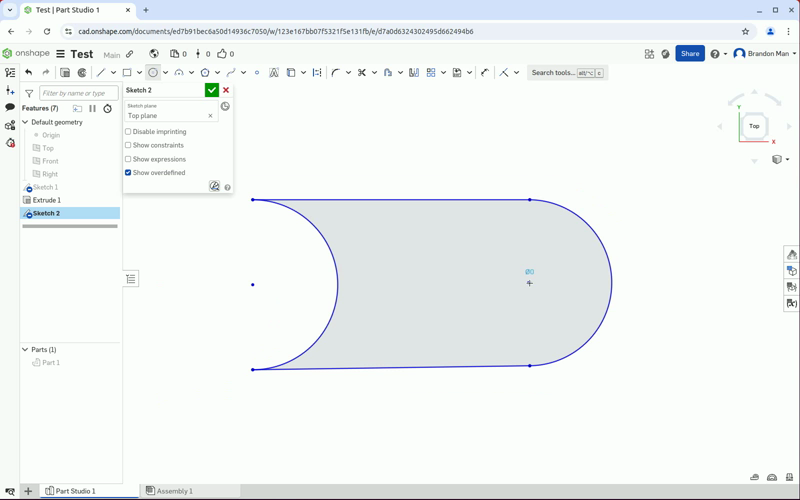
scroll(-6)
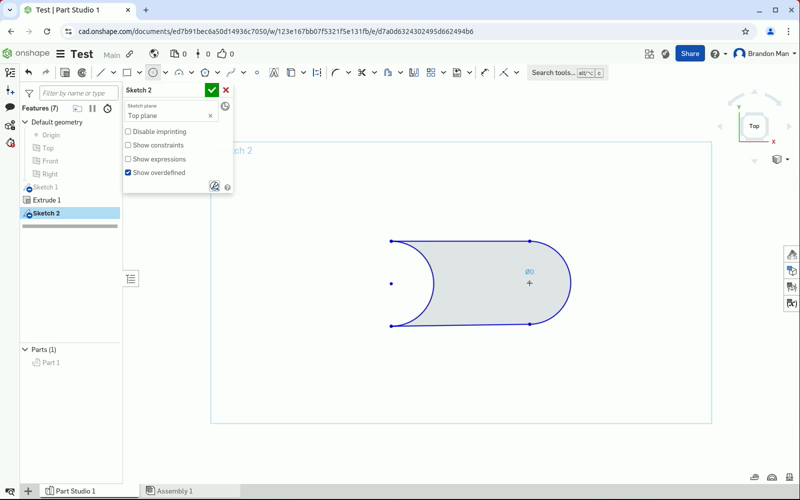
key_up(shift)
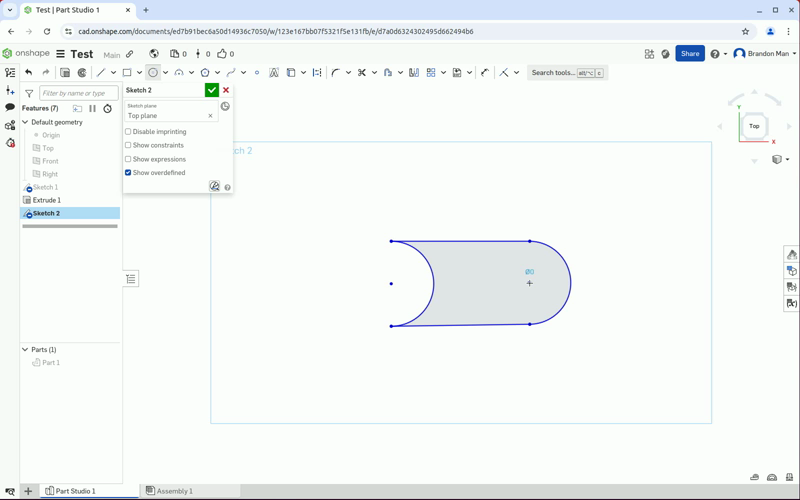
mouse_move(554, 282)
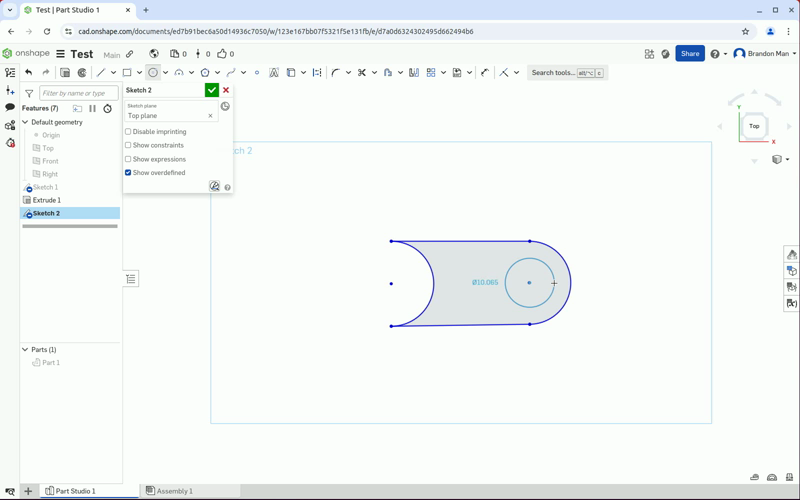
click(554, 282)
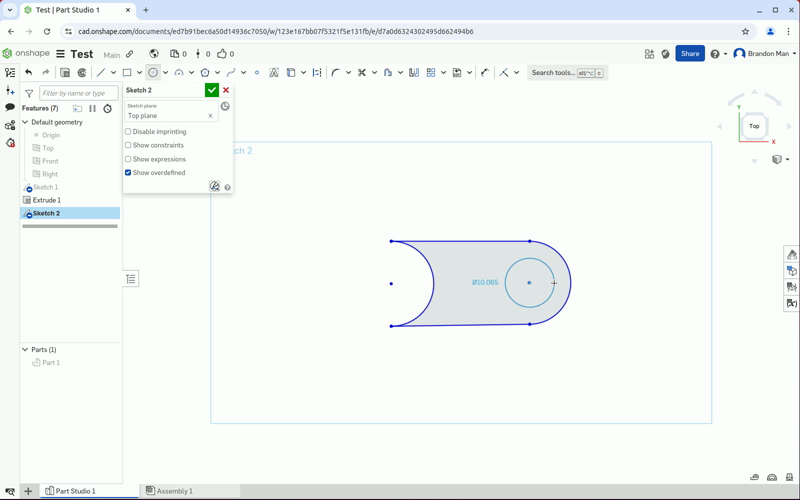
key(esc)
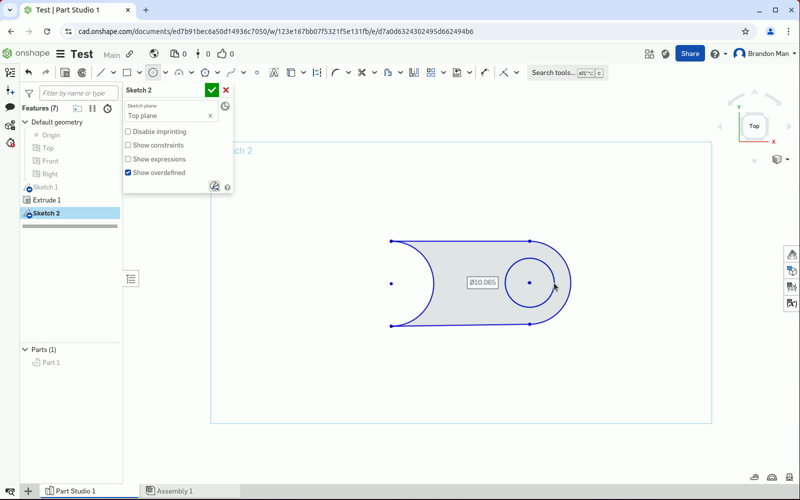
mouse_move(462, 272)
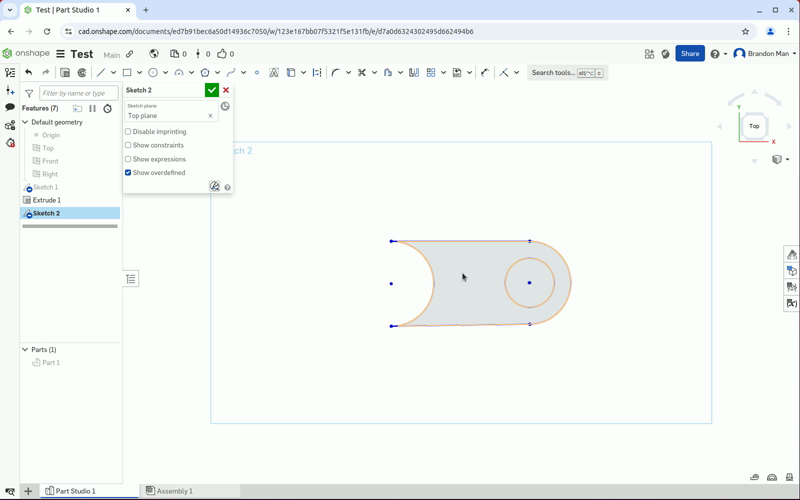
click(462, 272)
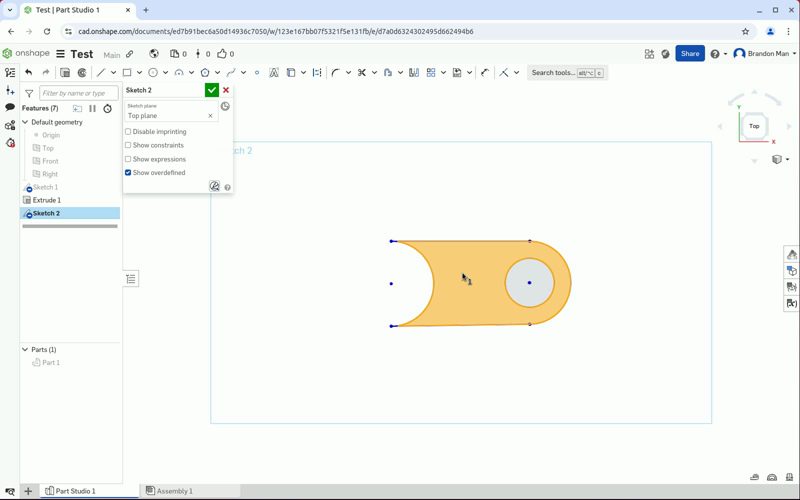
mouse_move(73, 352)
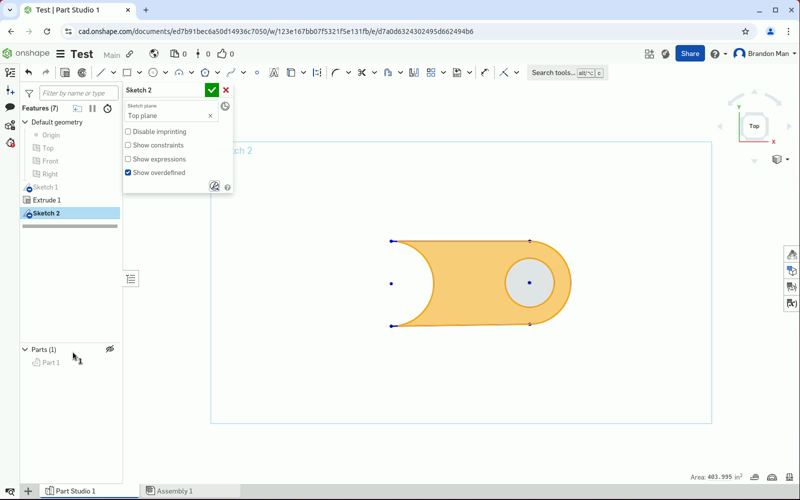
key(shift+y)
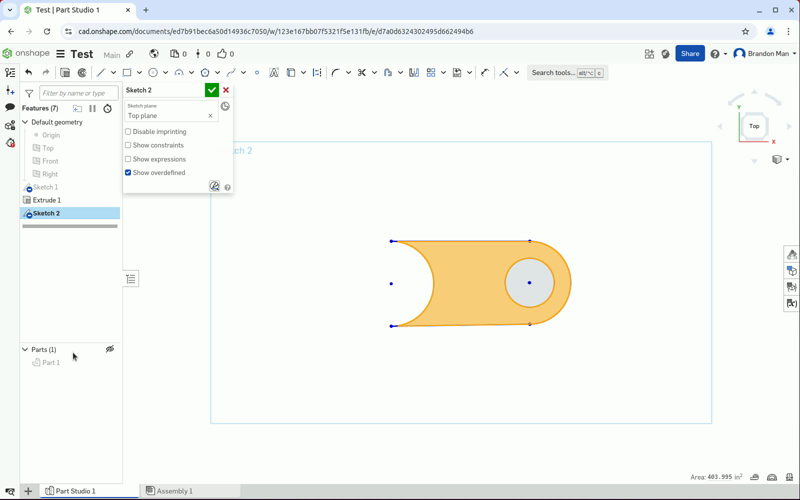
key(shift+e)
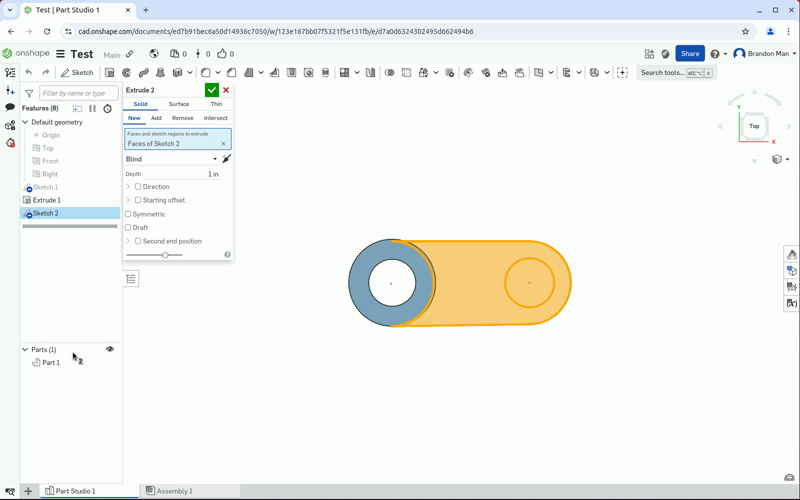
mouse_move(143, 106)
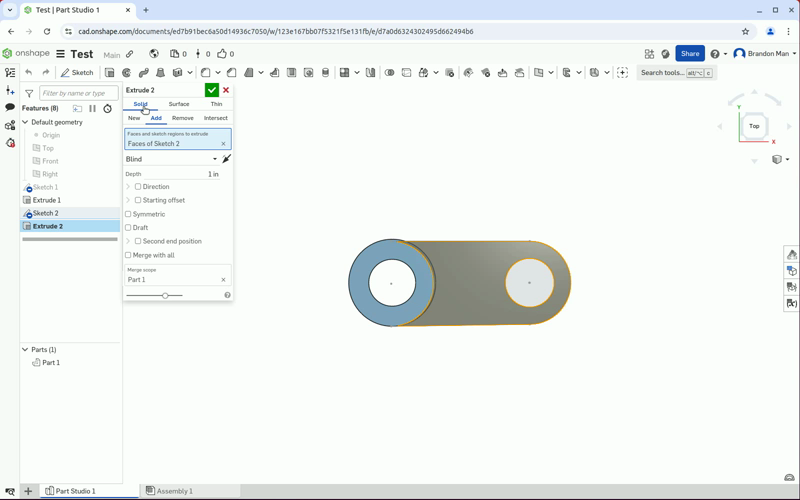
click(143, 106)
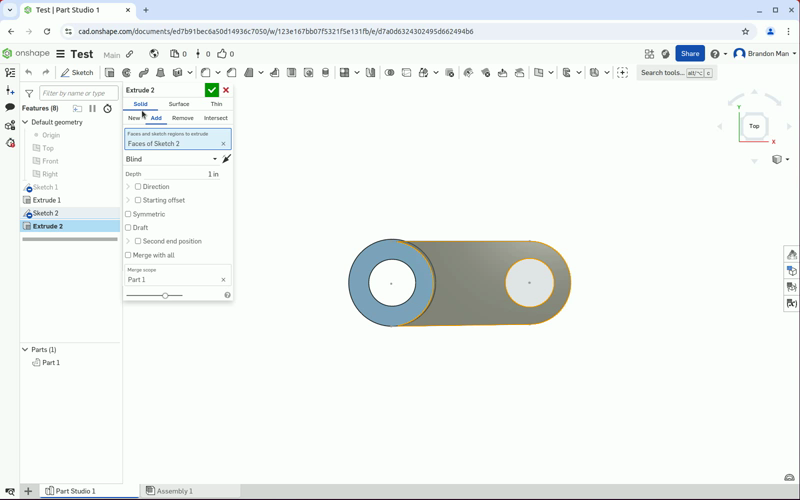
mouse_move(137, 120)
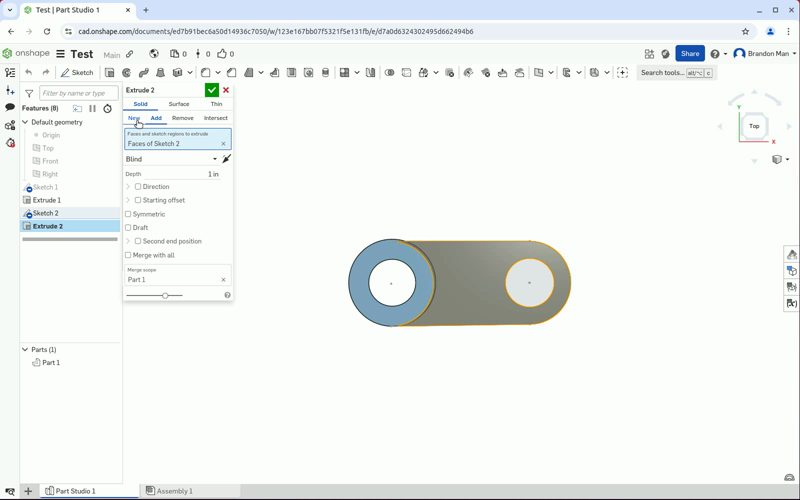
click(137, 120)
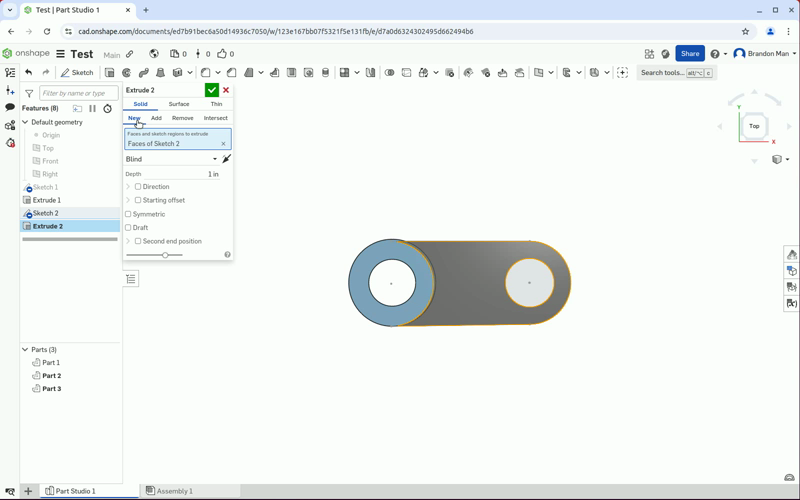
key(tab, 4)
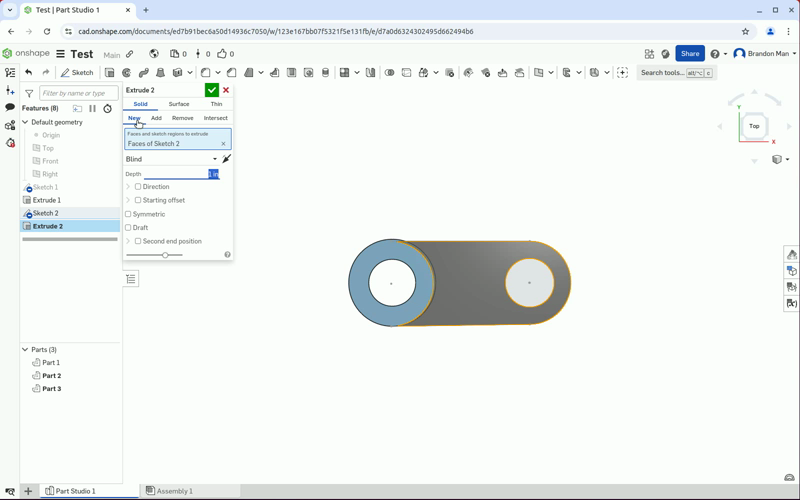
text(7.703)
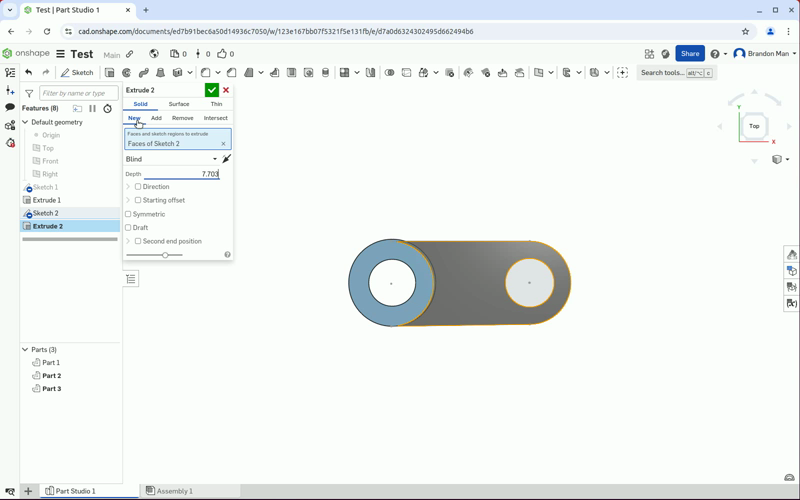
key(enter)
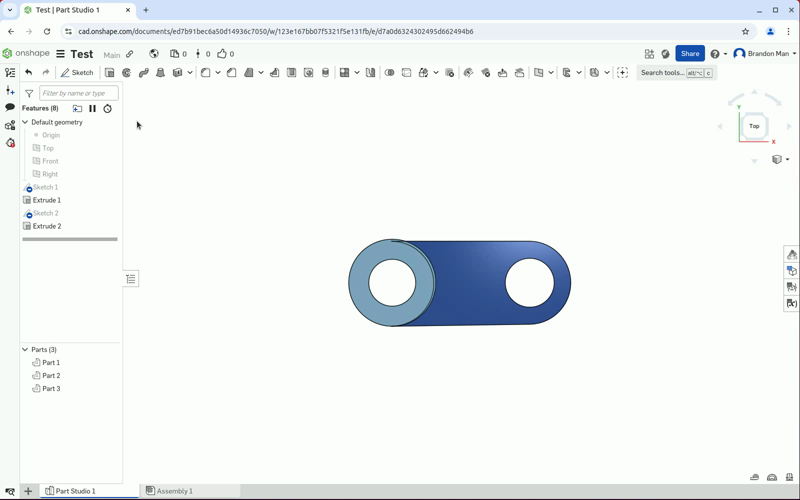
key(shift+h)
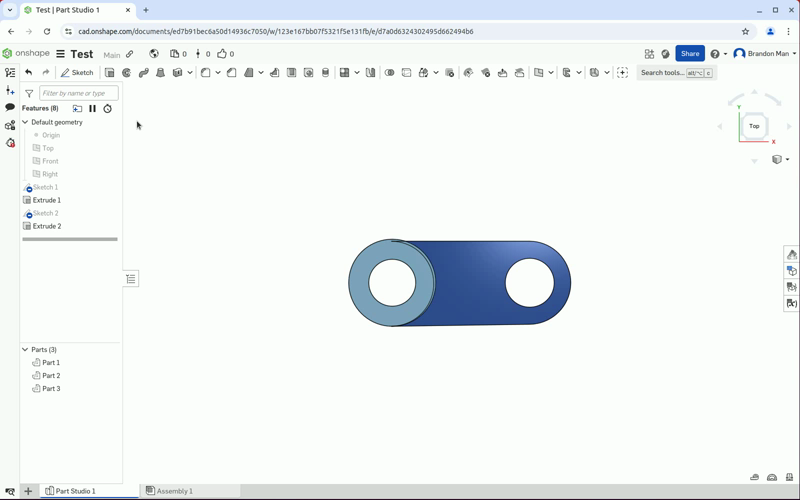
key(shift+h)
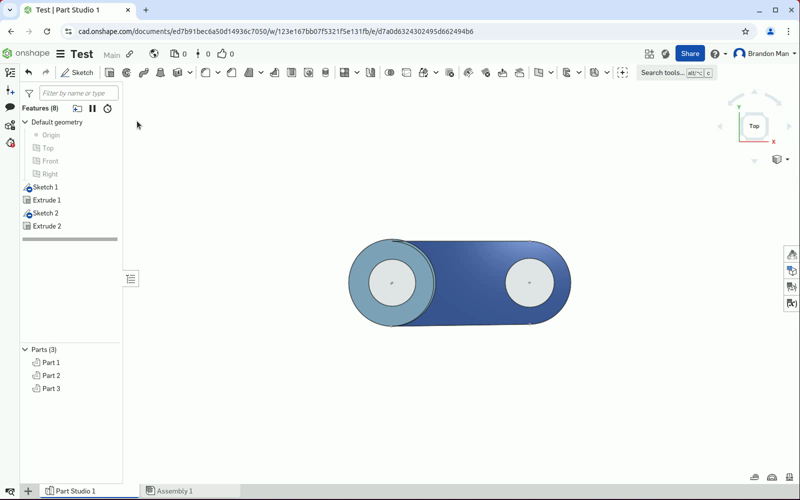
key(shift+7)
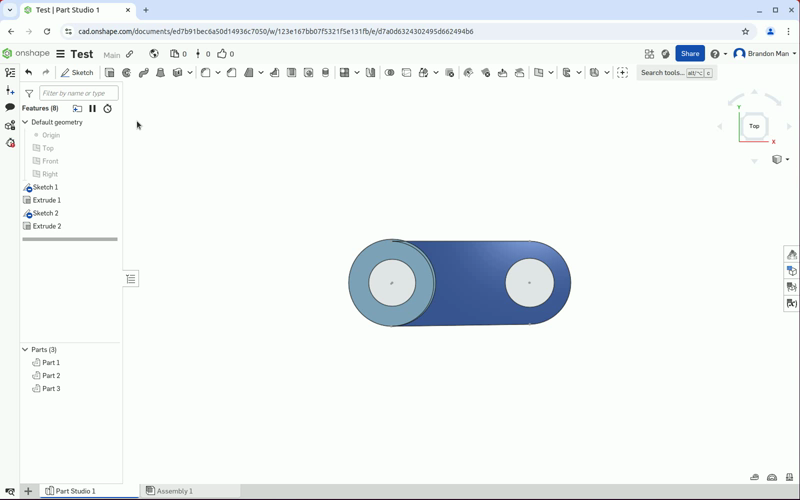
key(up, 3)
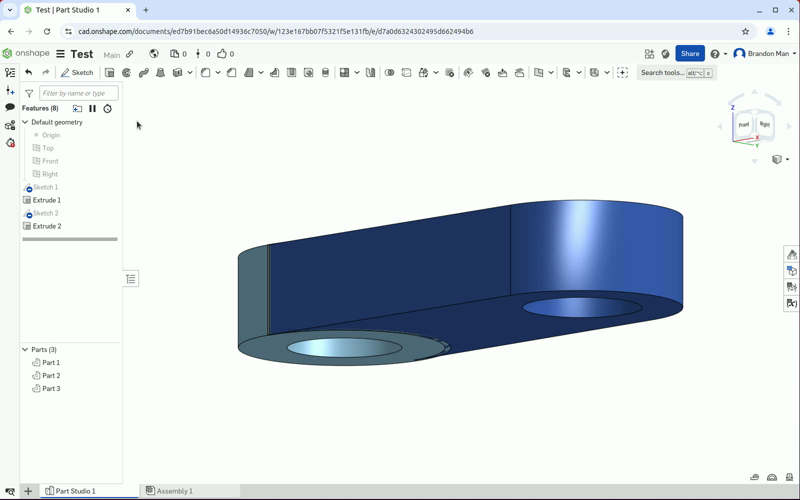
key(left, 3)
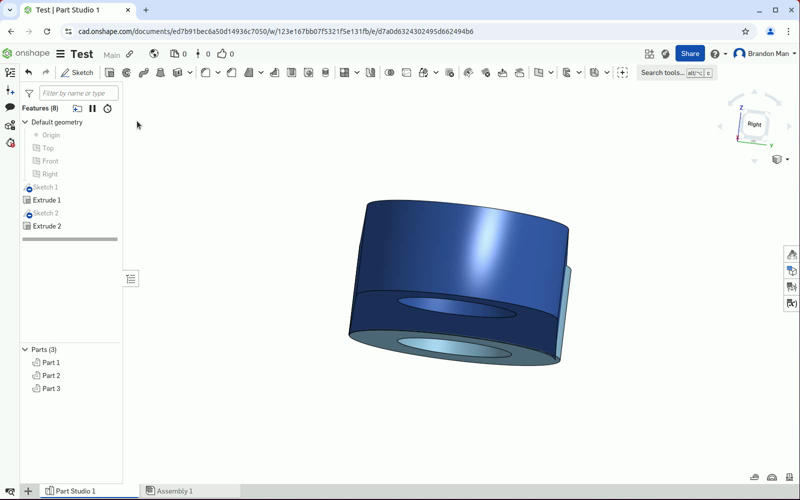
key(right, 3)
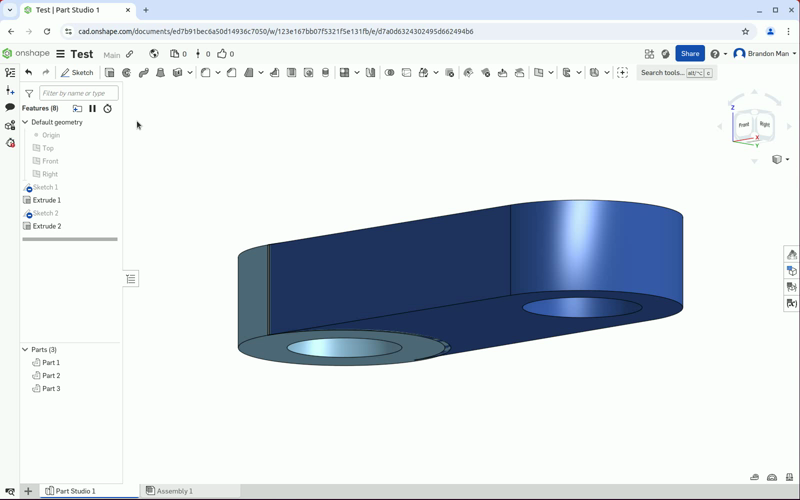
key(down, 3)
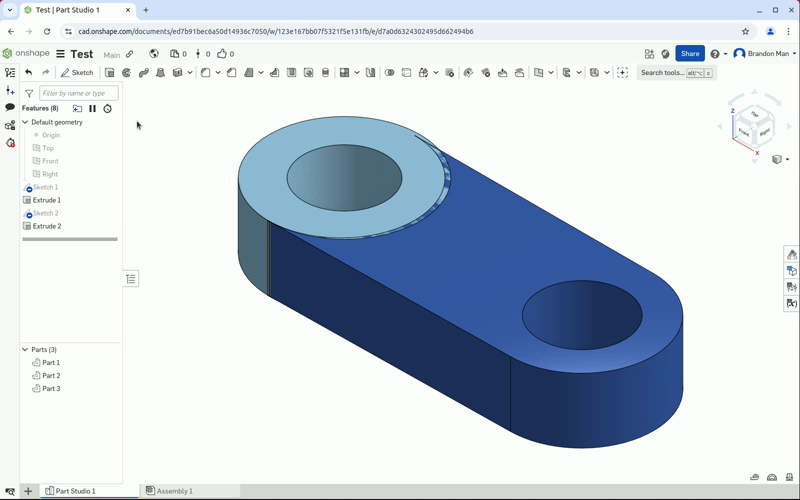
mouse_move(73, 189)
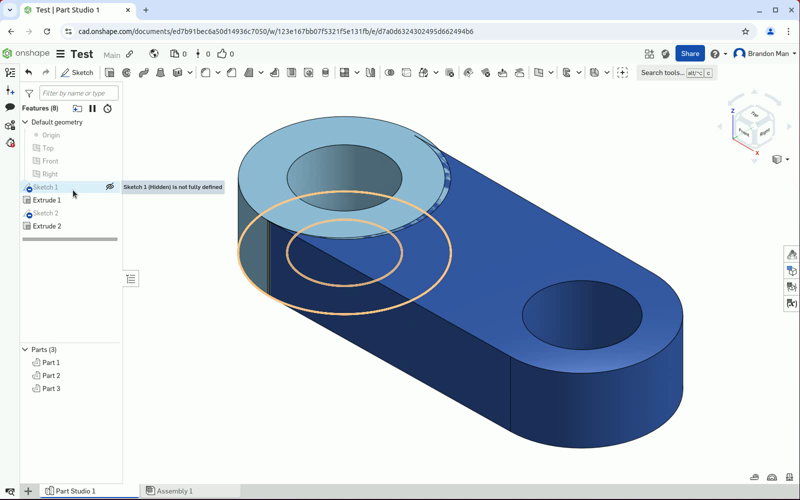
click(73, 189)